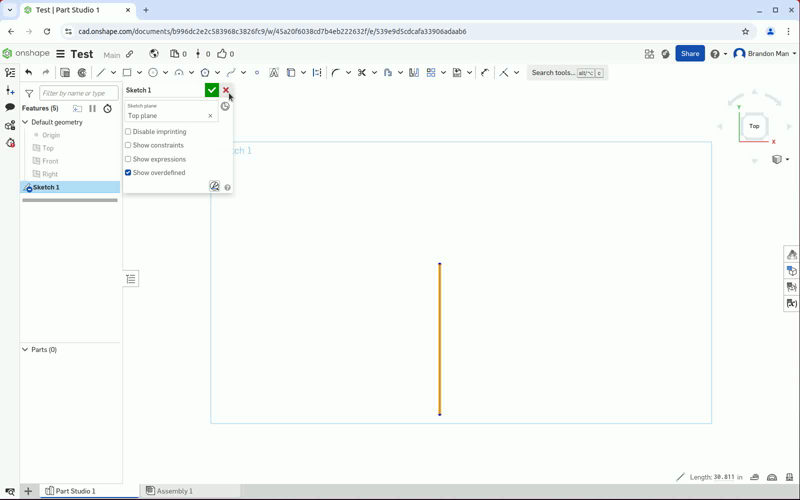
key(shift+h)
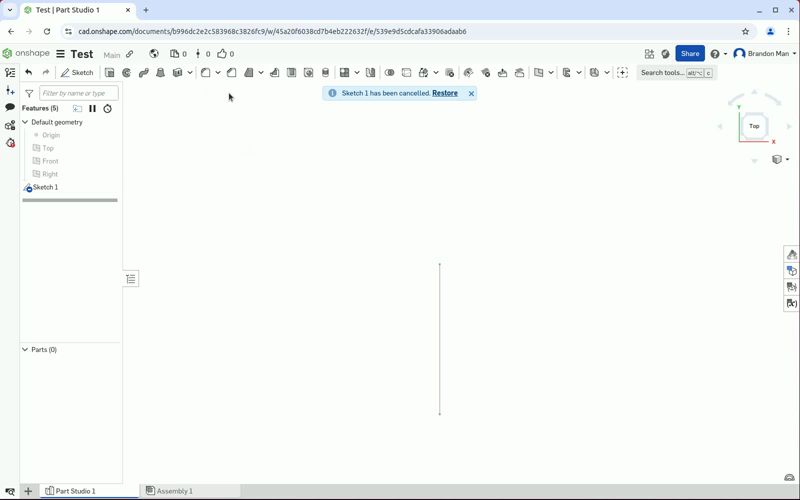
key(shift+s)
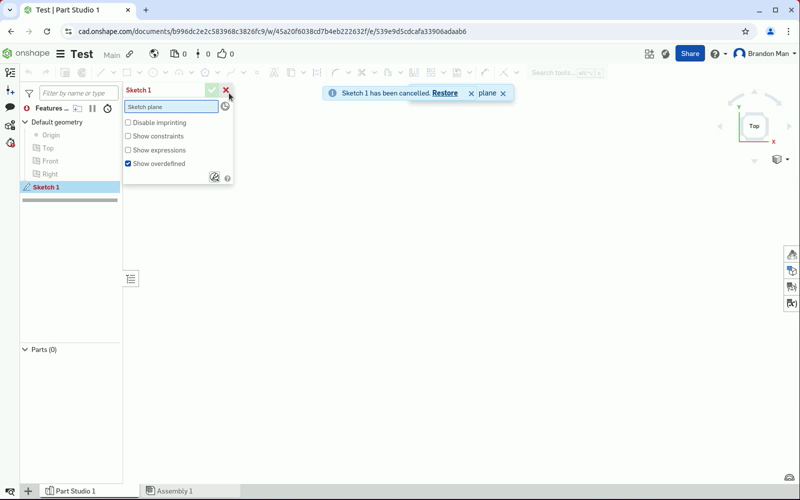
mouse_move(73, 150)
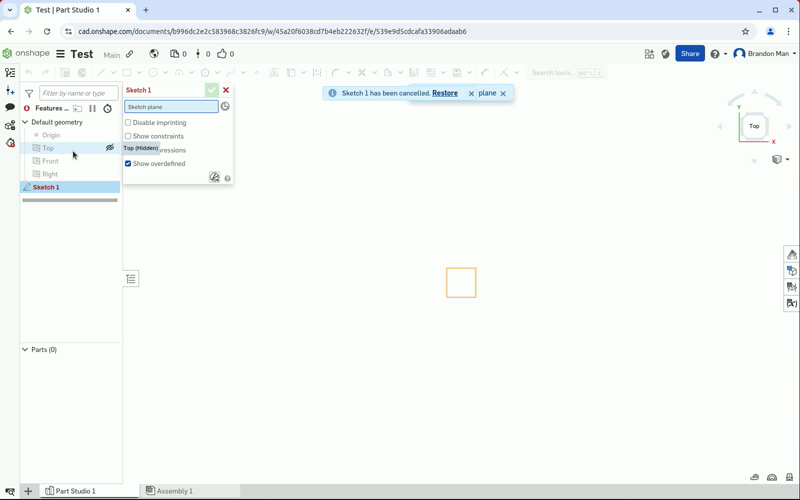
click(73, 150)
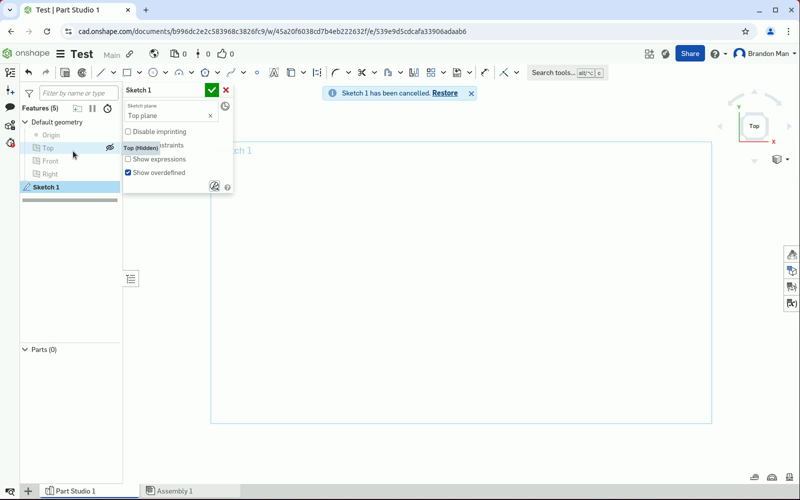
mouse_move(73, 352)
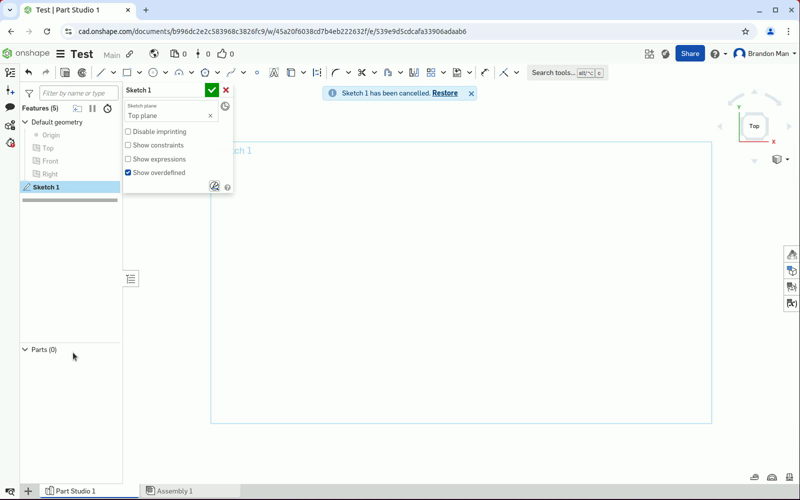
key(y)
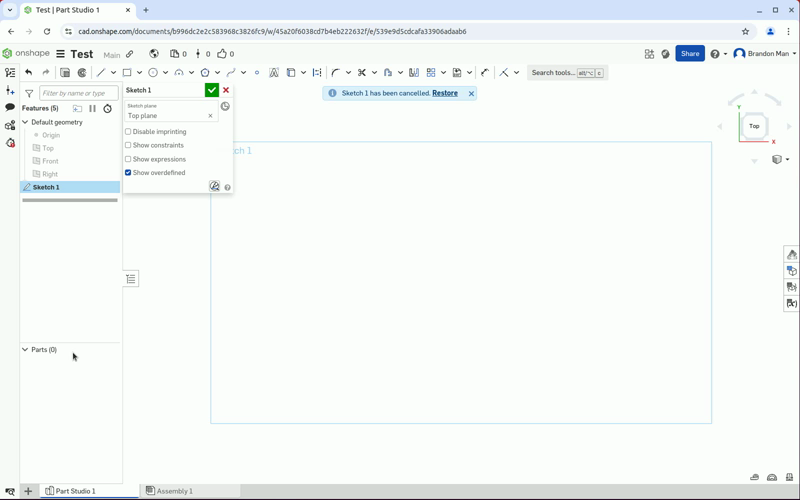
key(l)
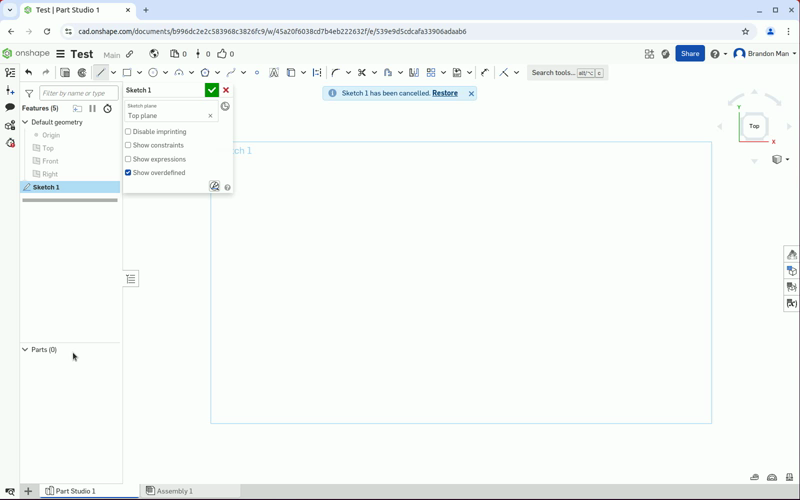
key_down(shift)
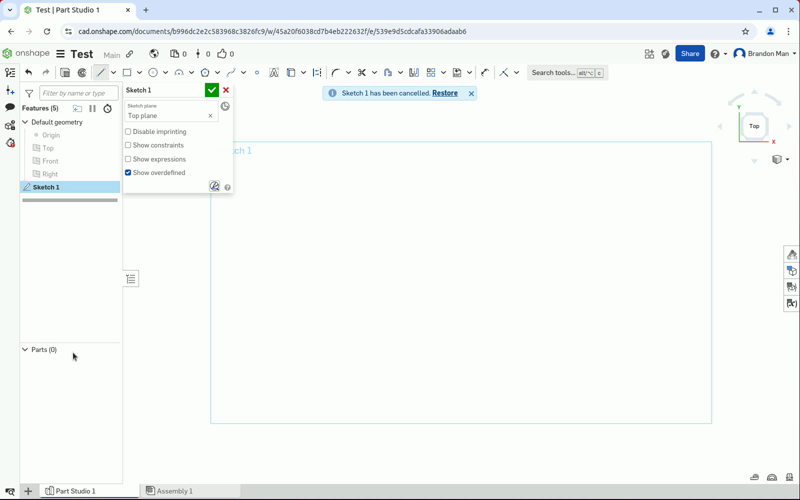
mouse_move(460, 282)
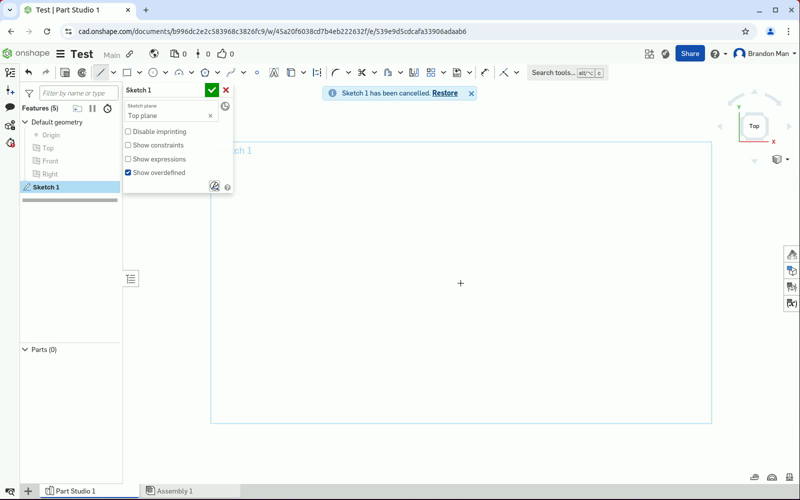
click(460, 282)
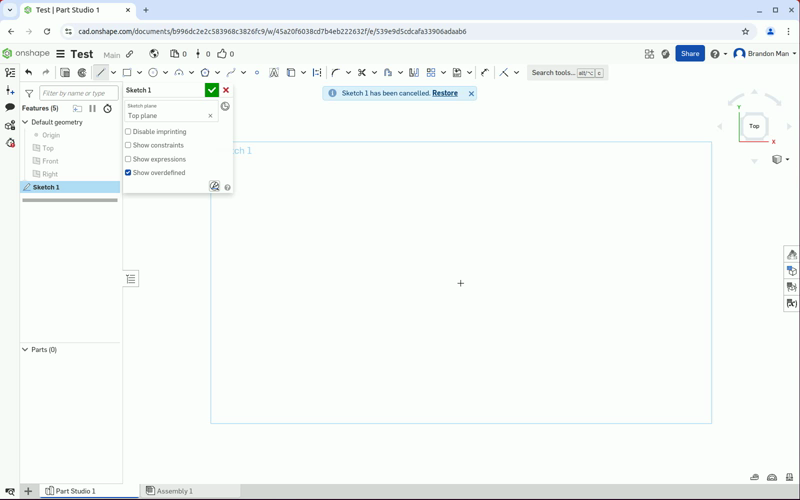
key_up(shift)
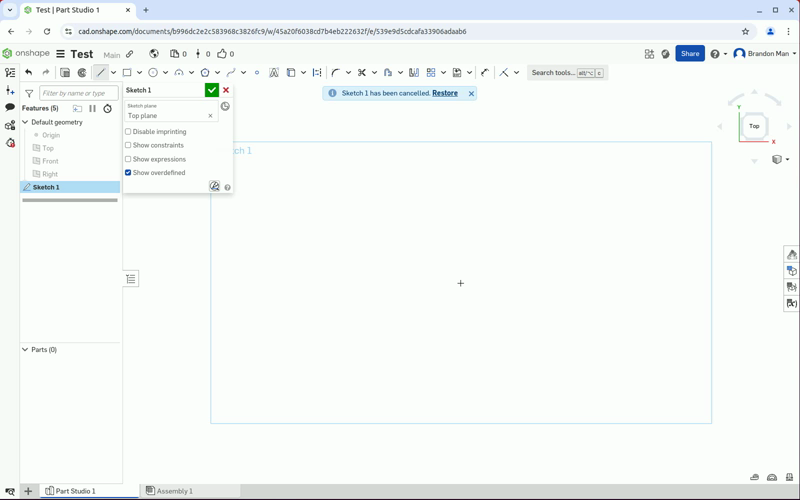
key_down(shift)
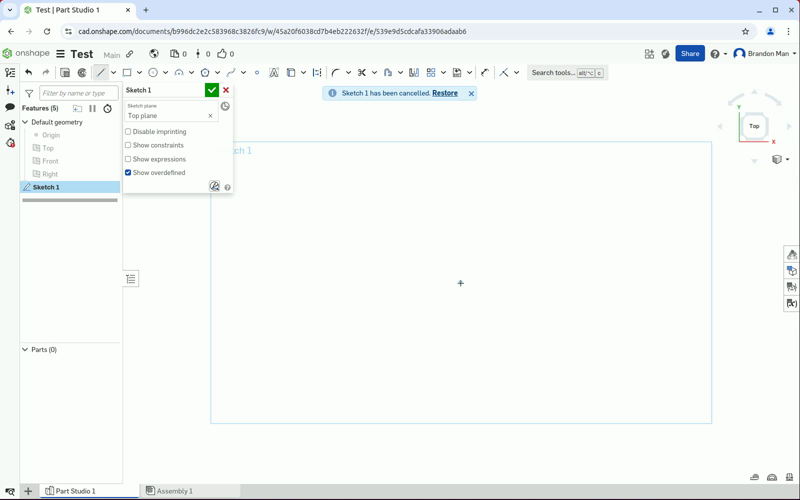
mouse_move(573, 282)
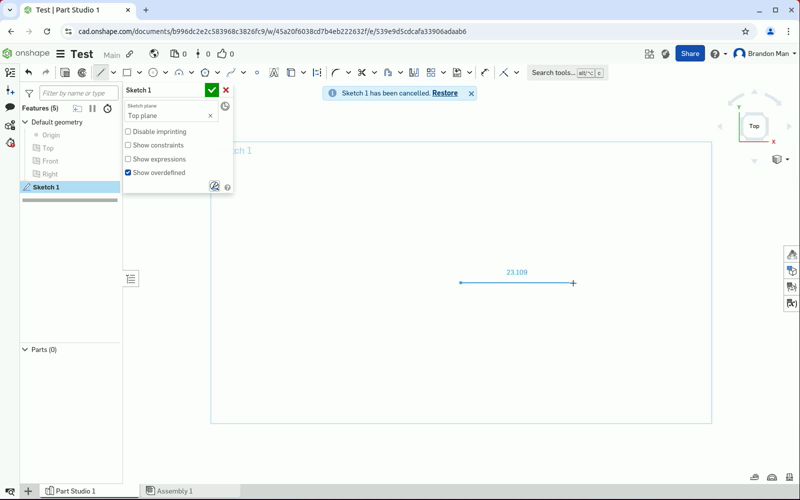
click(573, 282)
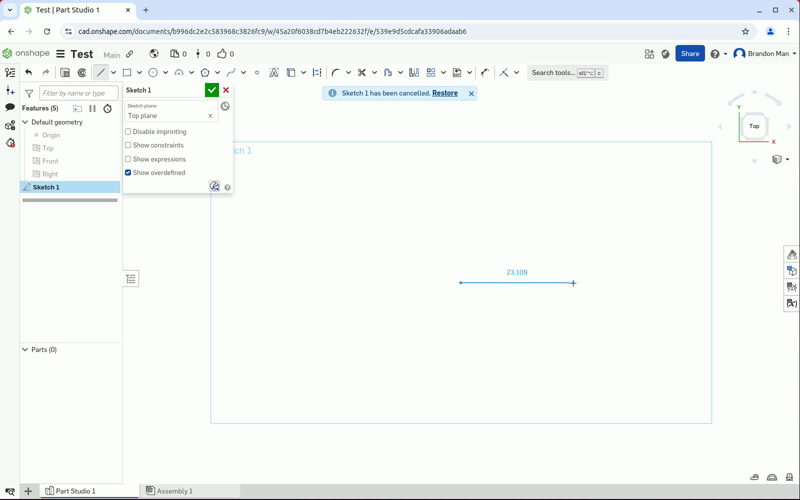
key_up(shift)
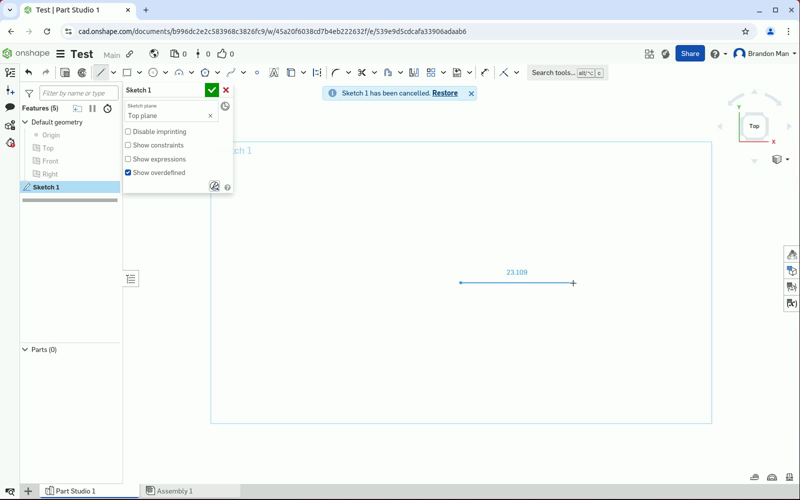
key_down(shift)
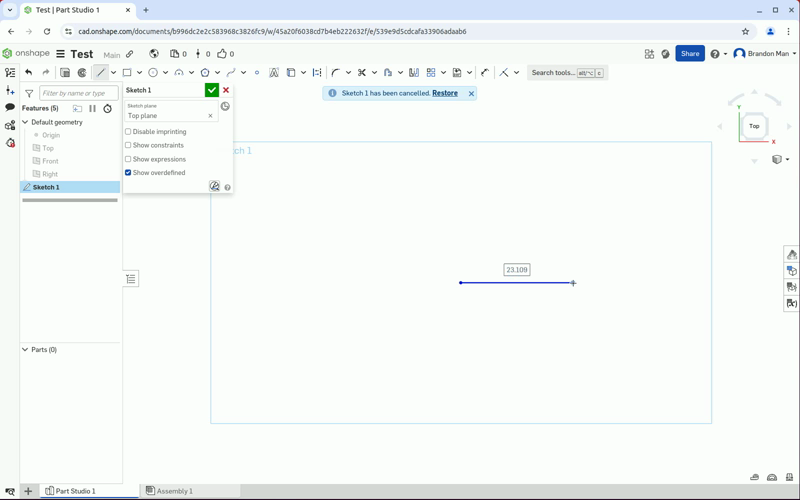
mouse_move(589, 282)
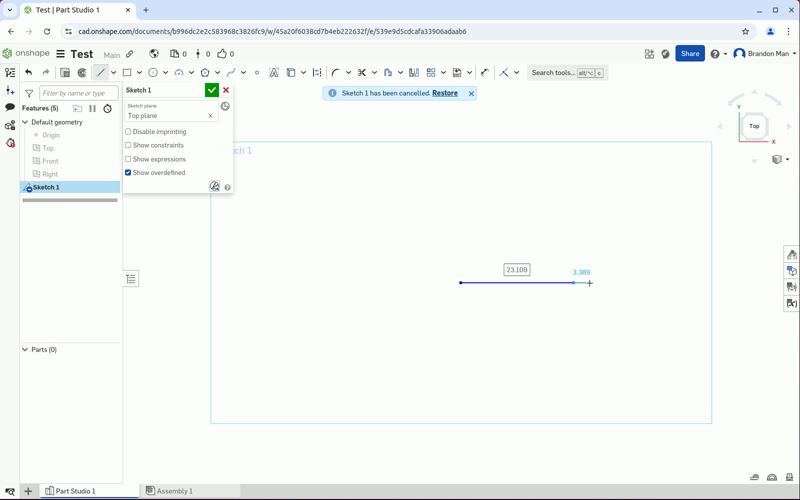
mouse_move(573, 226)
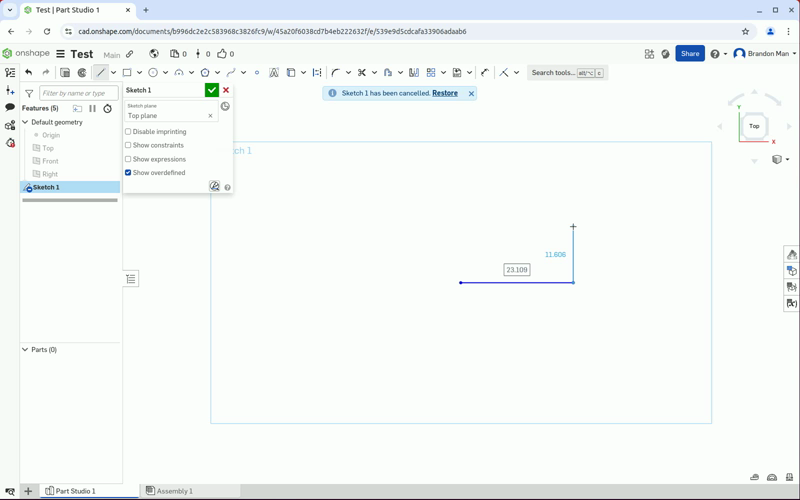
click(573, 226)
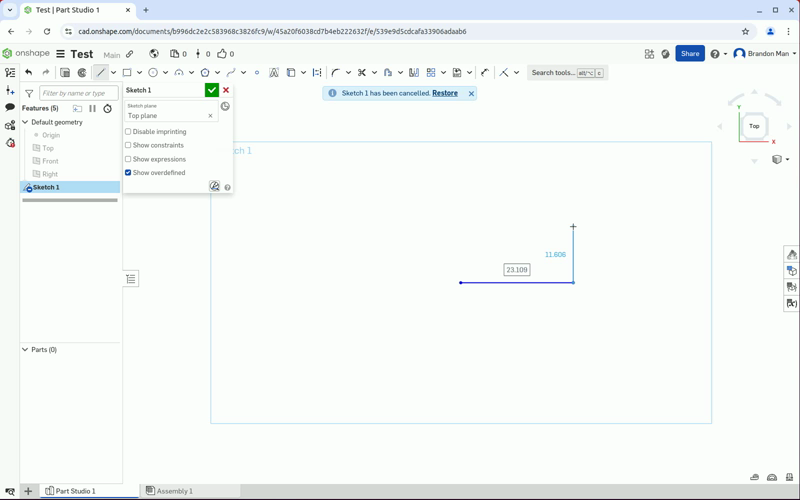
key_up(shift)
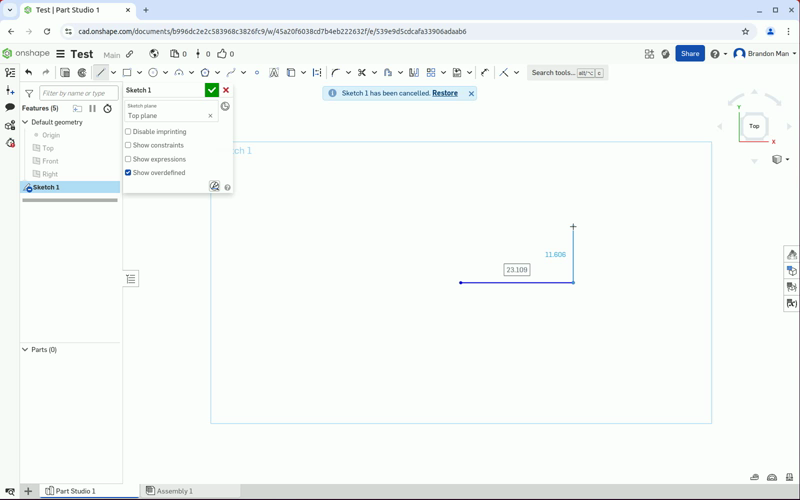
key_down(shift)
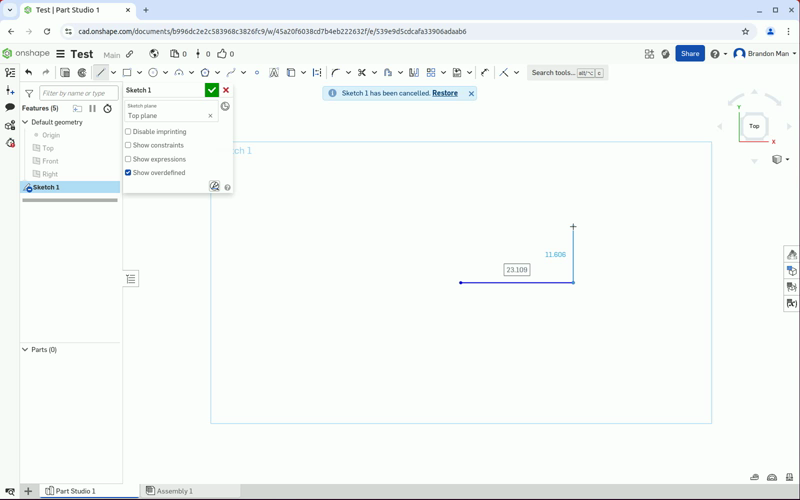
mouse_move(460, 226)
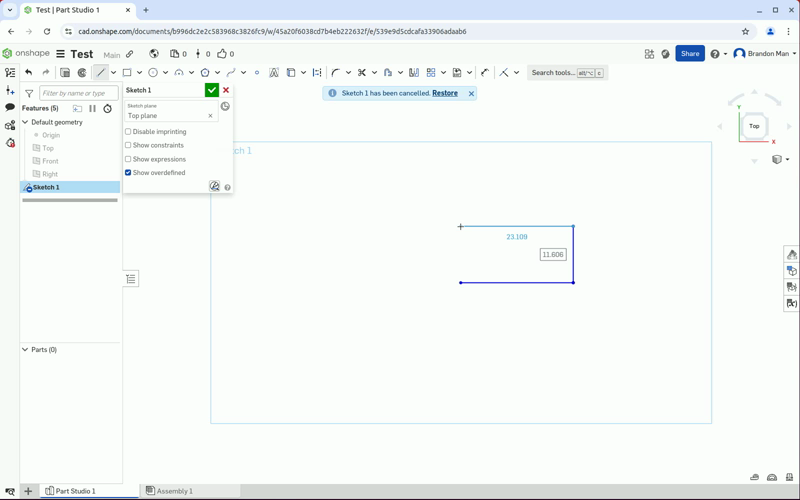
click(460, 226)
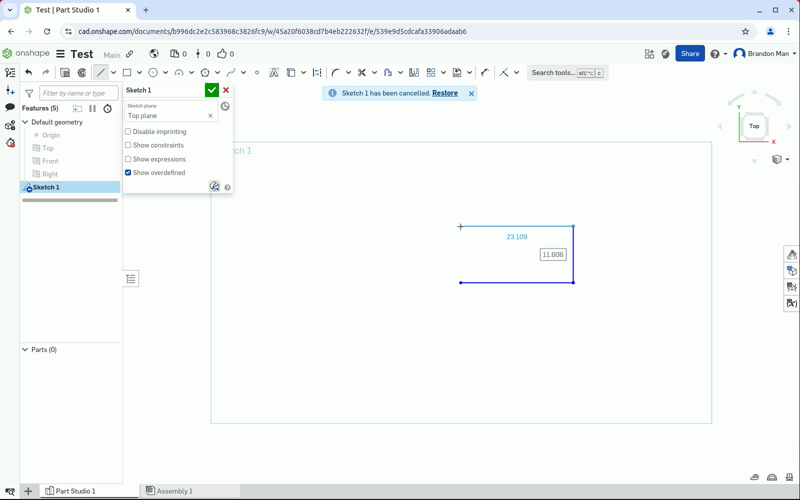
key_up(shift)
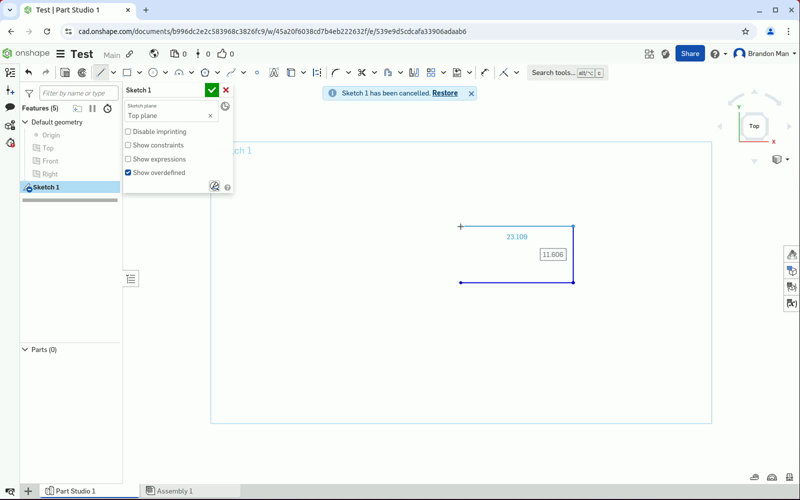
mouse_move(490, 226)
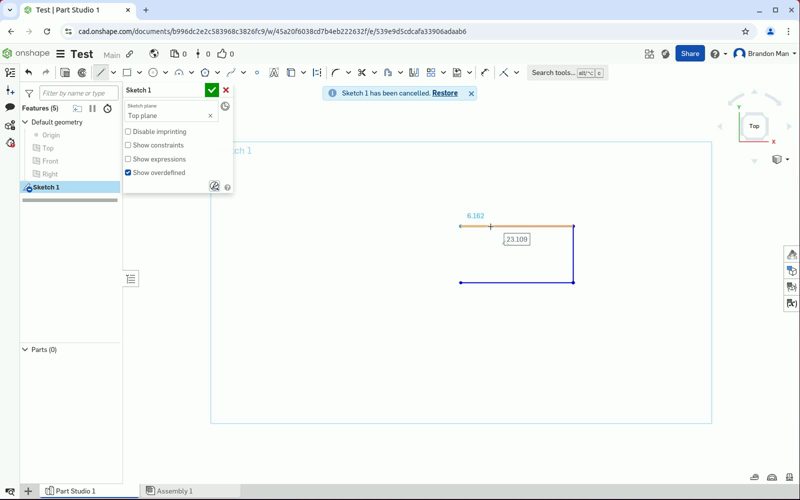
key_down(shift)
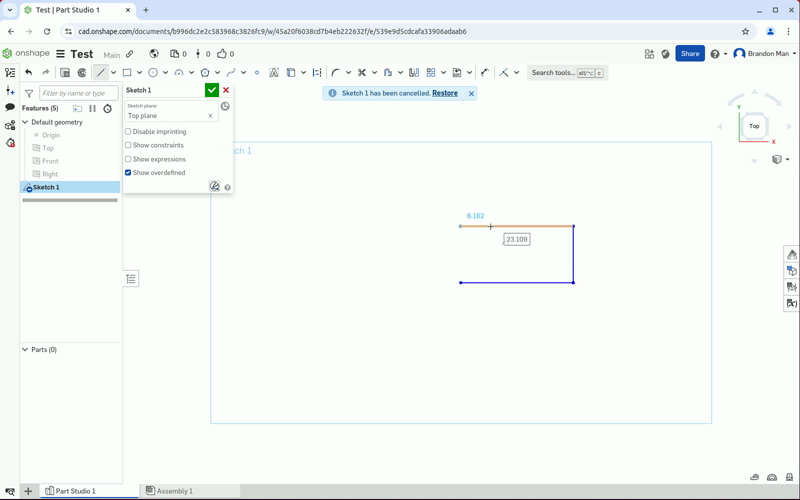
mouse_move(460, 282)
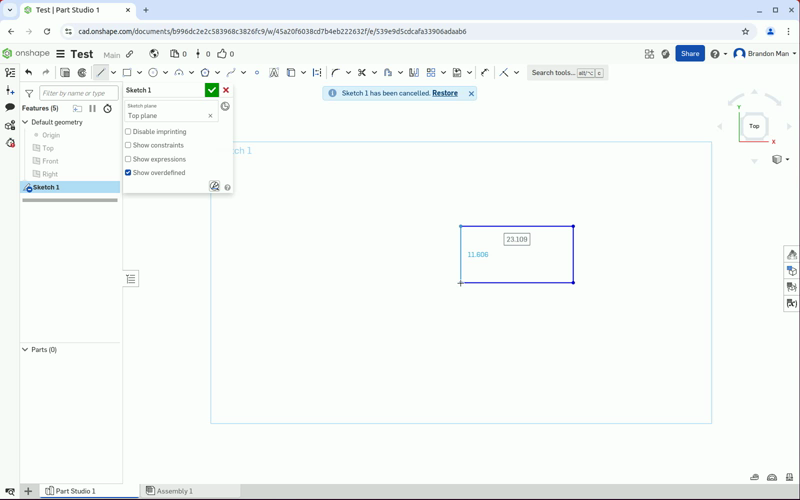
key_up(shift)
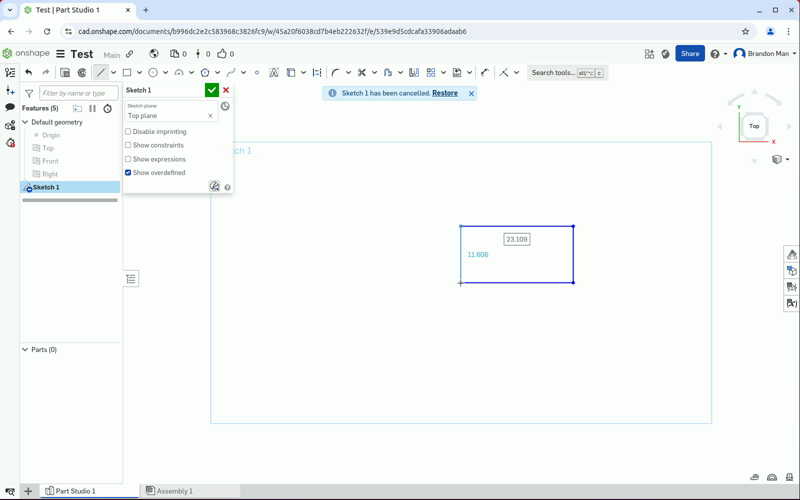
click(460, 282)
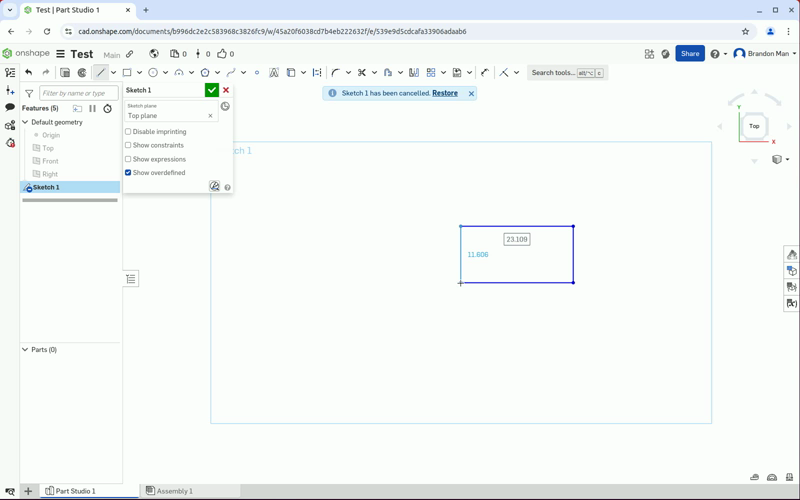
key(esc)
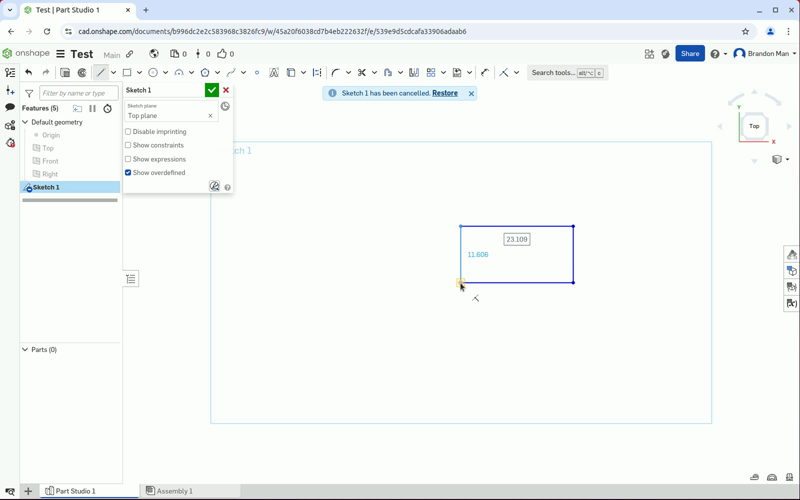
mouse_move(485, 277)
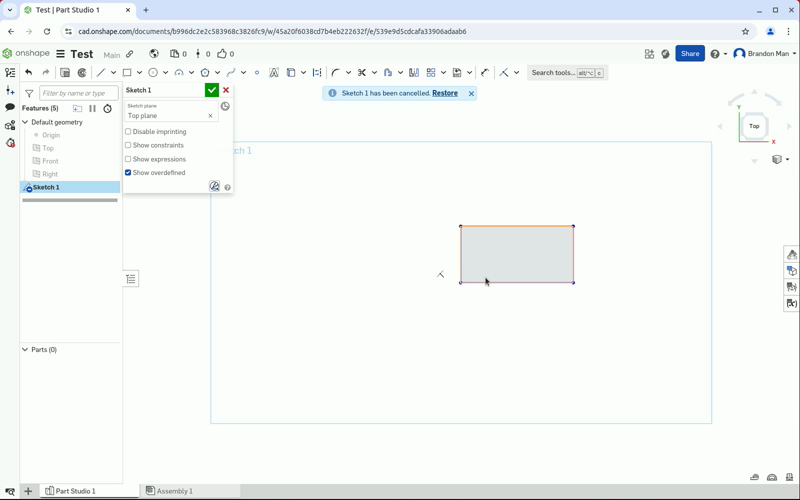
click(485, 277)
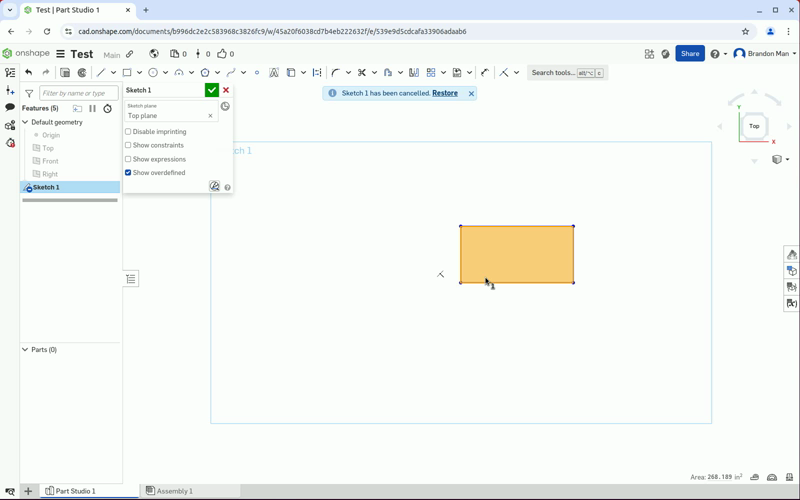
mouse_move(73, 352)
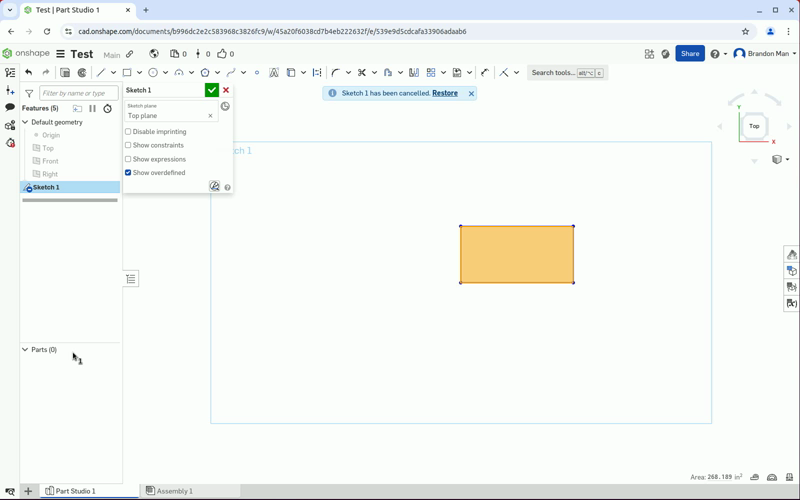
key(shift+y)
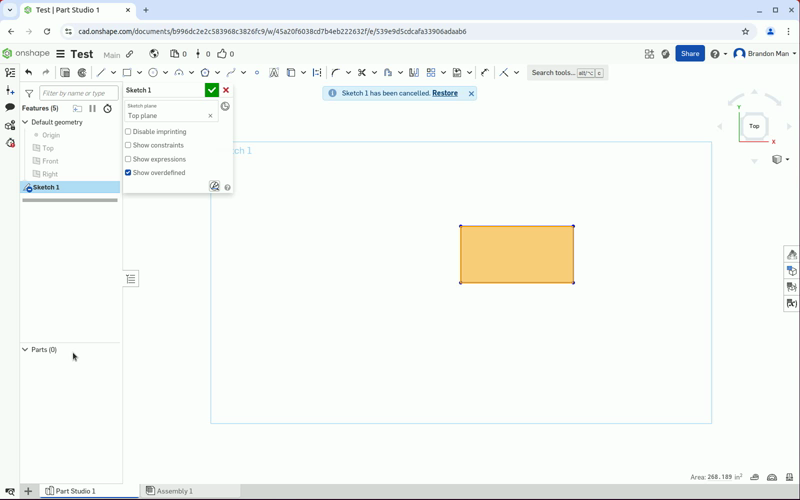
key(shift+e)
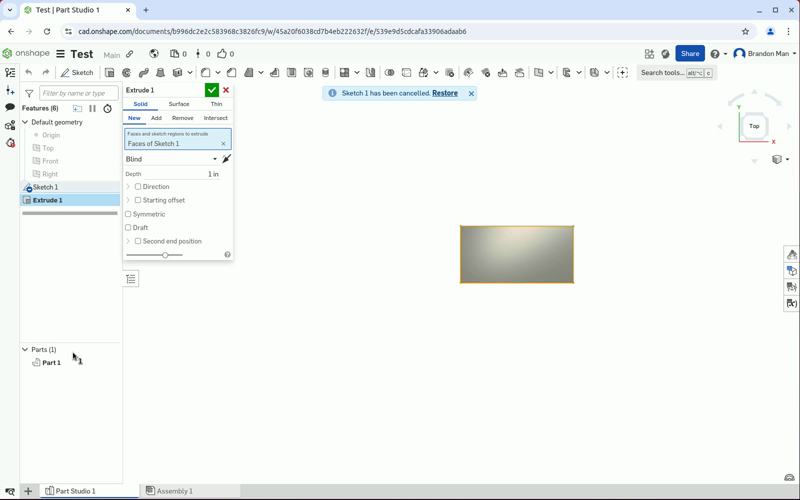
mouse_move(143, 106)
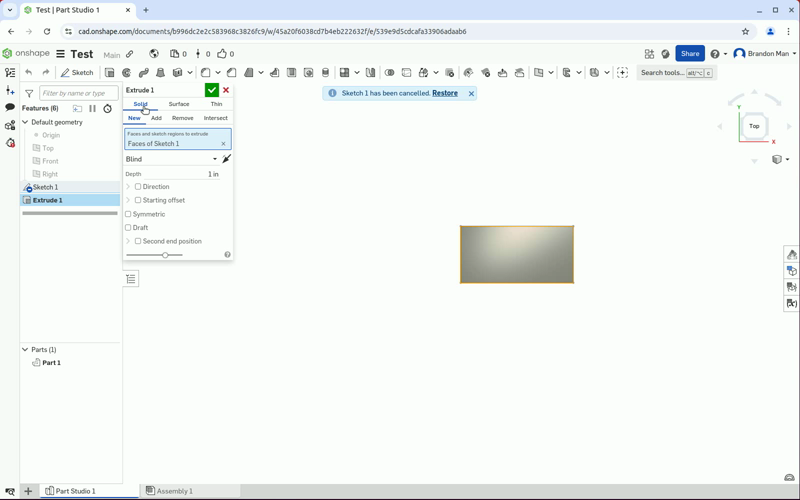
click(143, 106)
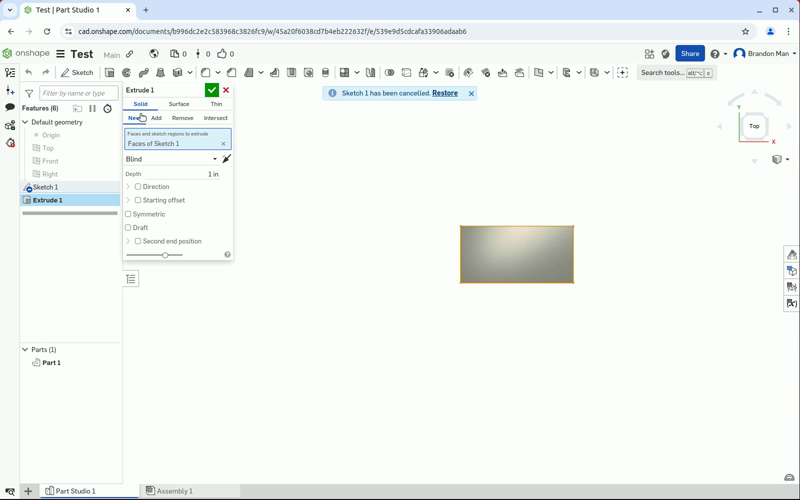
mouse_move(137, 120)
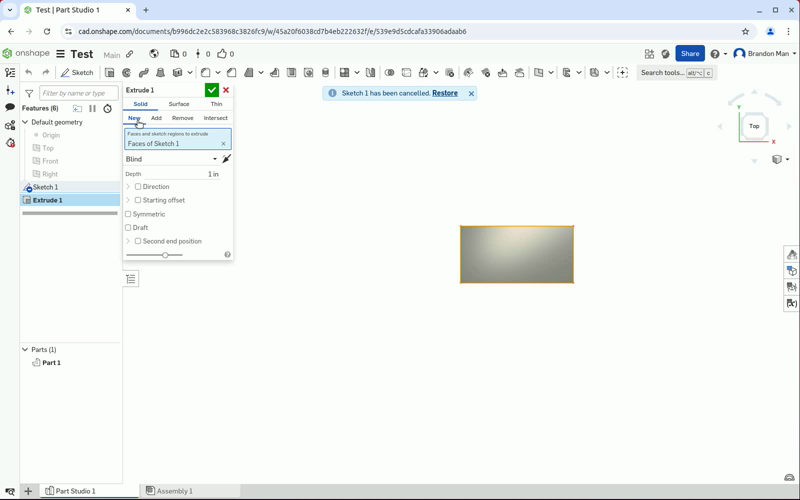
click(137, 120)
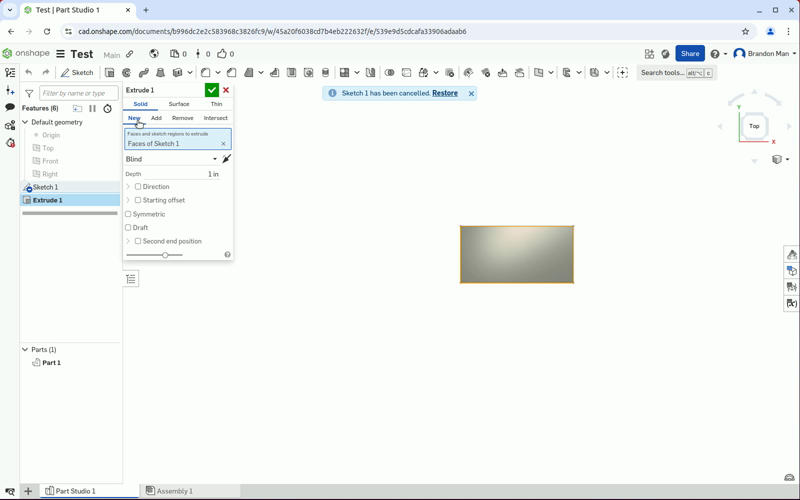
key(tab, 4)
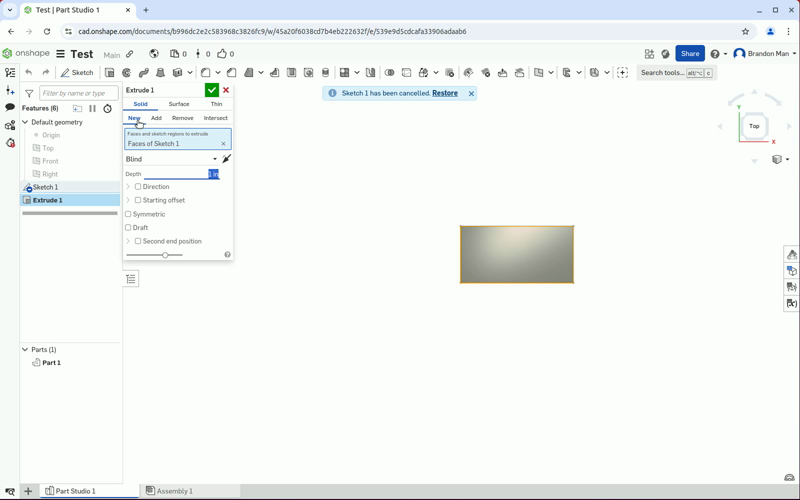
text(7.703)
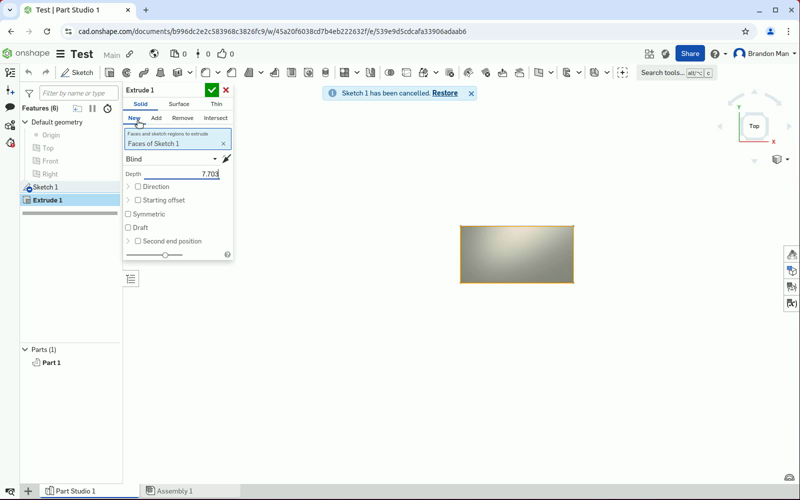
key(enter)
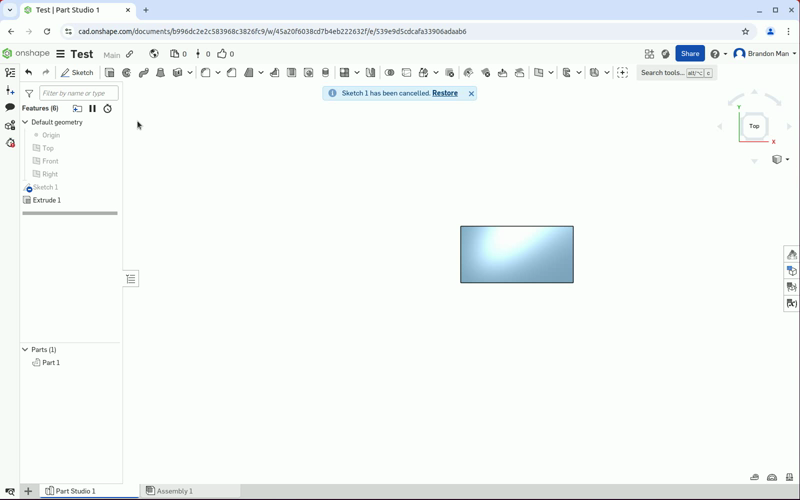
key(shift+h)
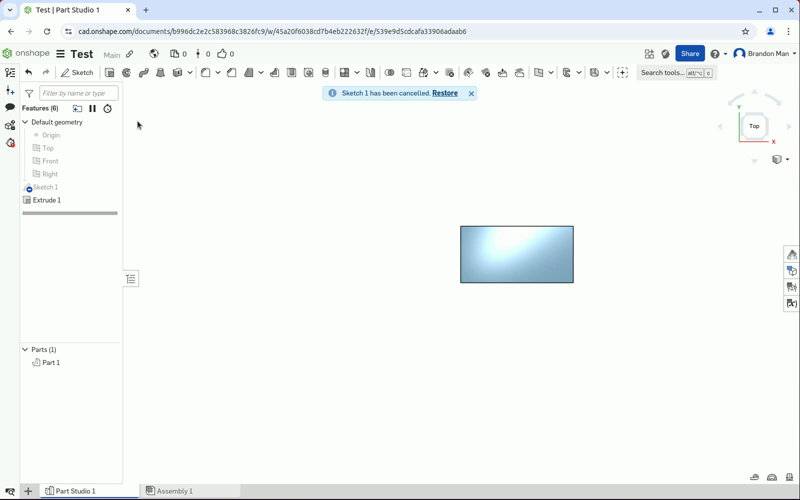
key(shift+h)
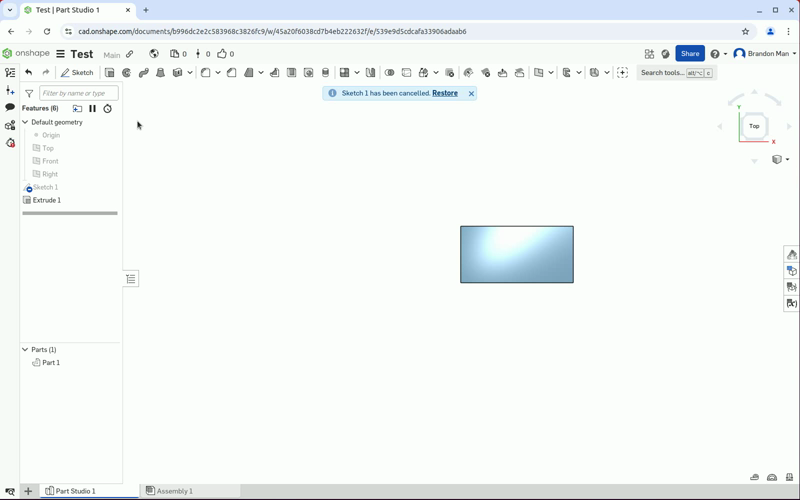
mouse_move(73, 189)
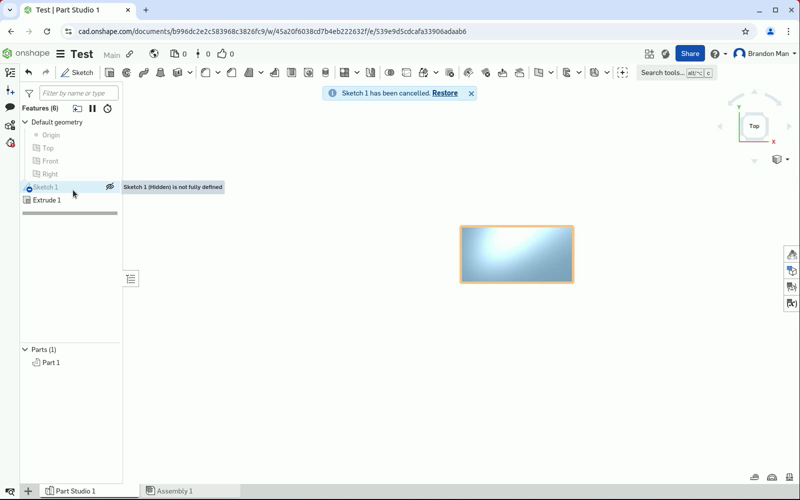
click(73, 189)
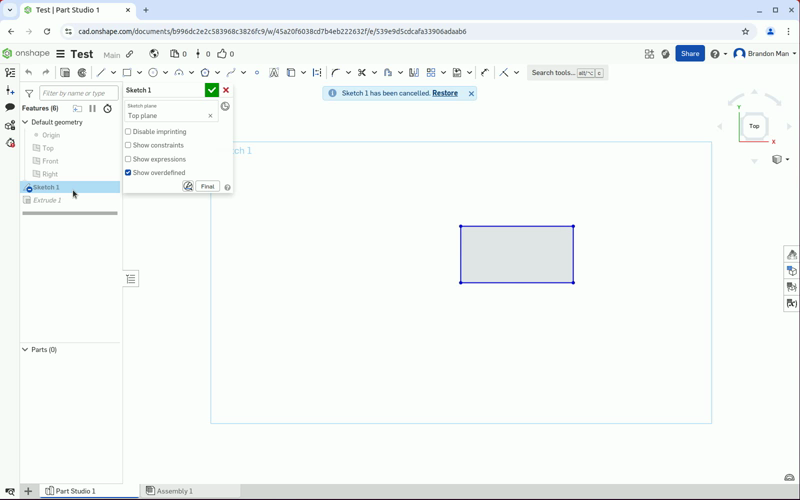
mouse_move(229, 92)
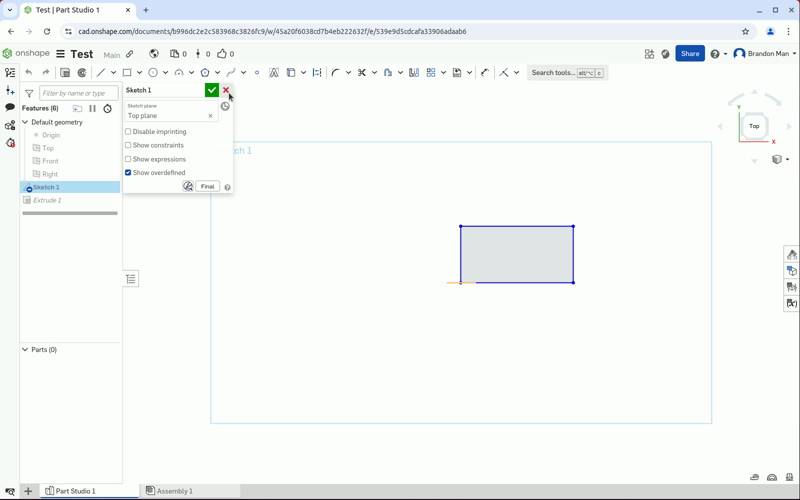
click(229, 92)
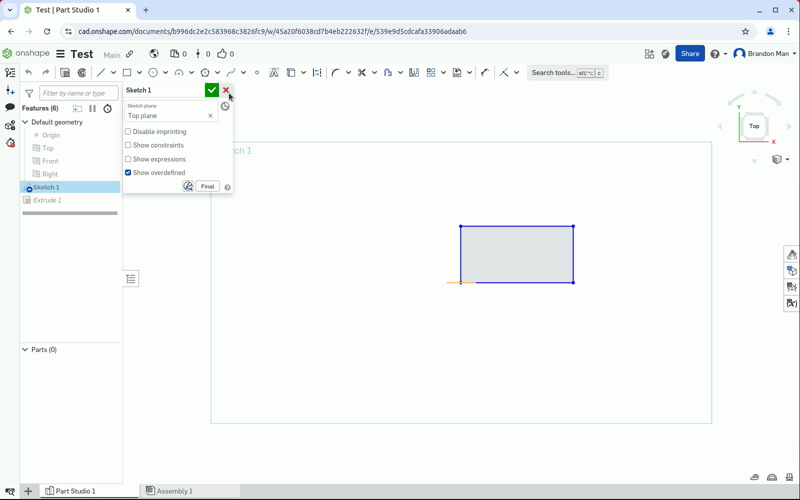
mouse_move(73, 352)
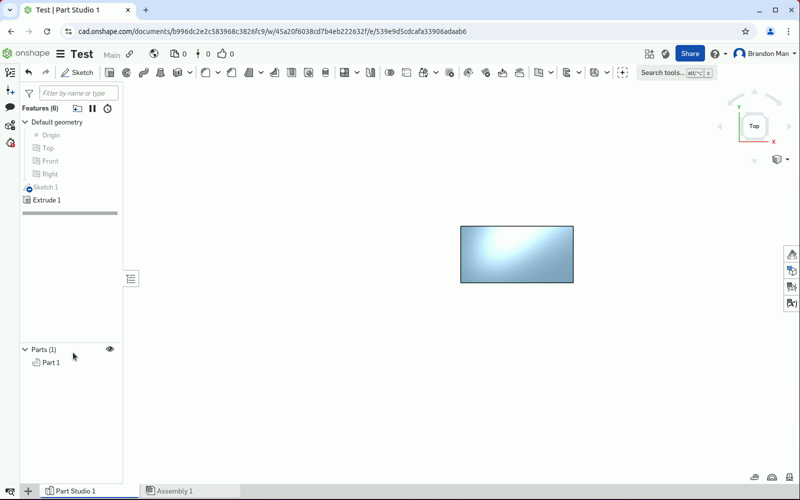
key(y)
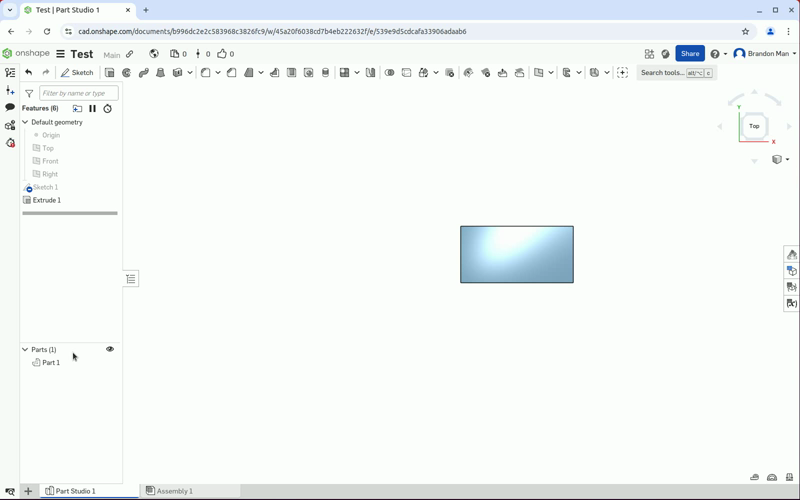
key(shift+p)
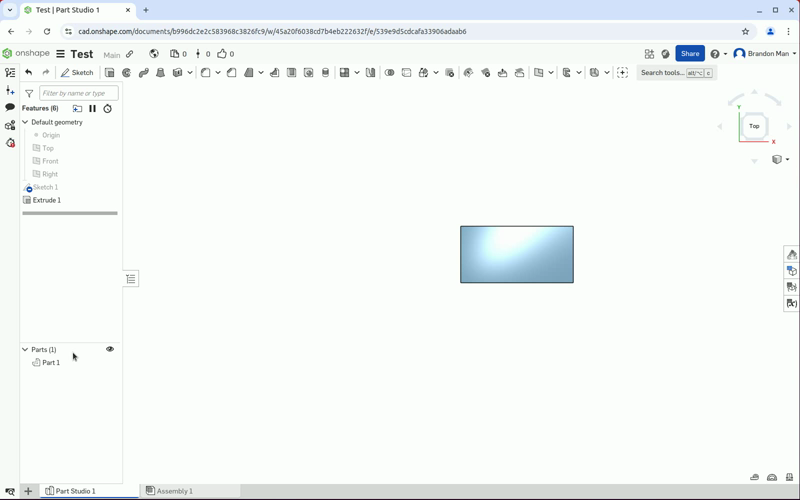
key(space)
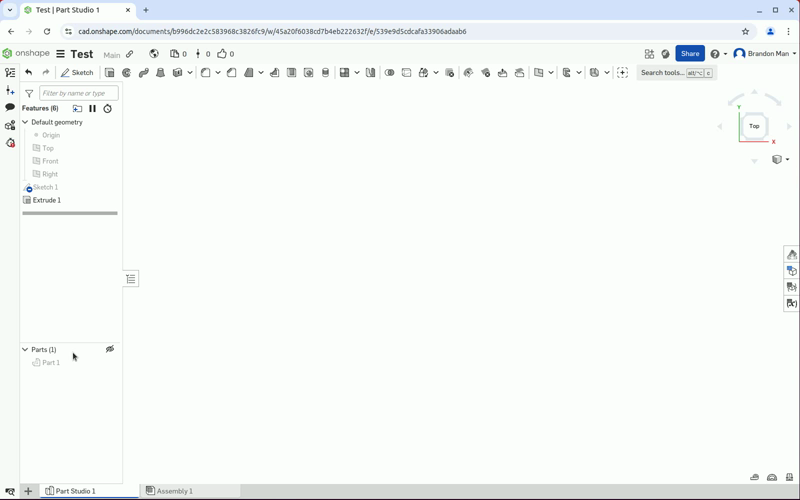
key_down(shift)
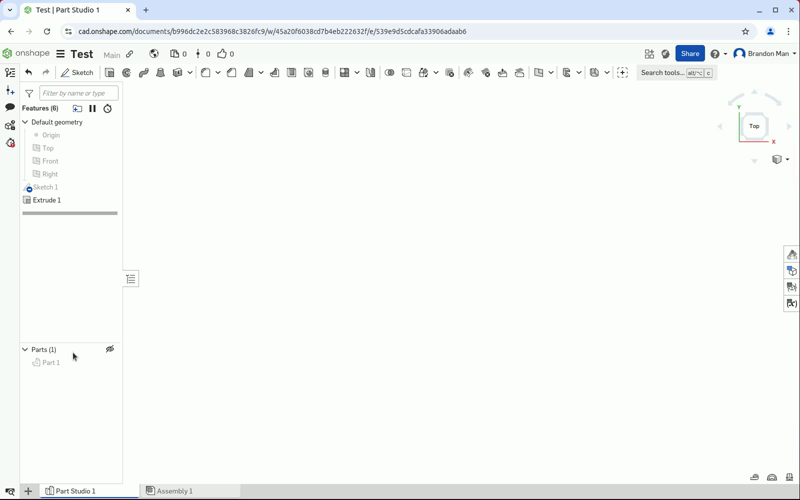
key(up)
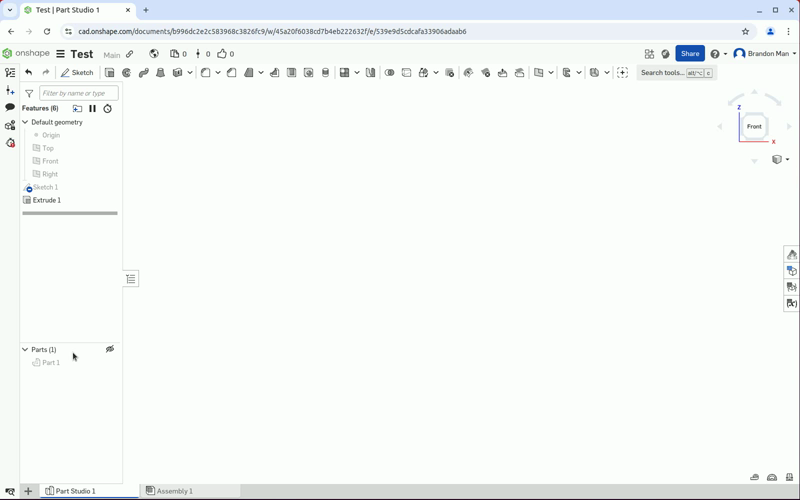
key_up(shift)
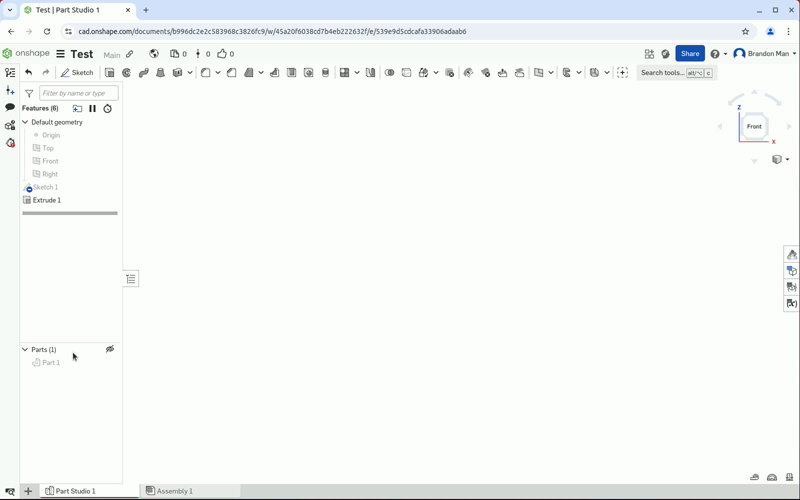
mouse_move(73, 352)
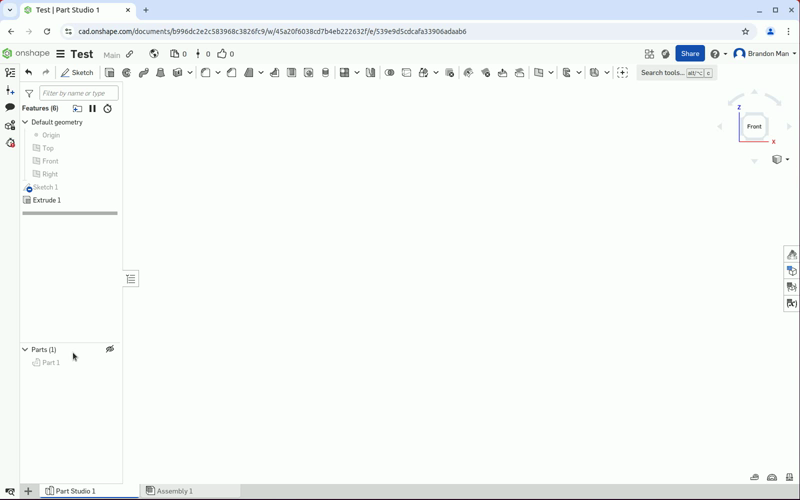
key(shift+y)
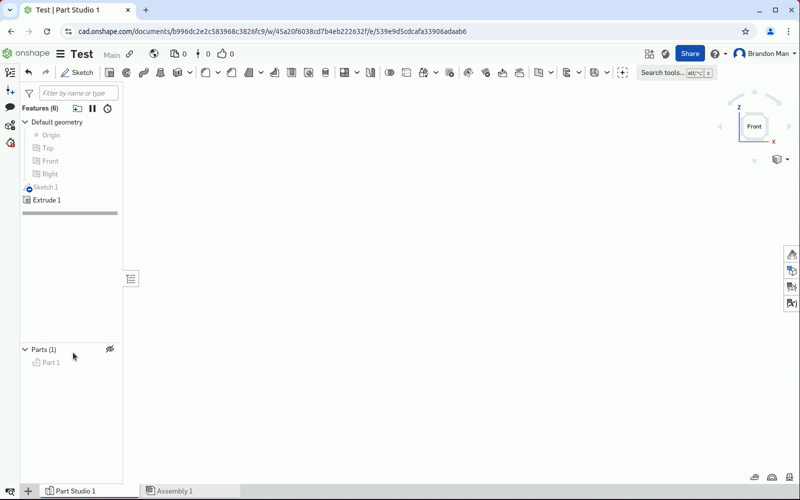
key(shift+s)
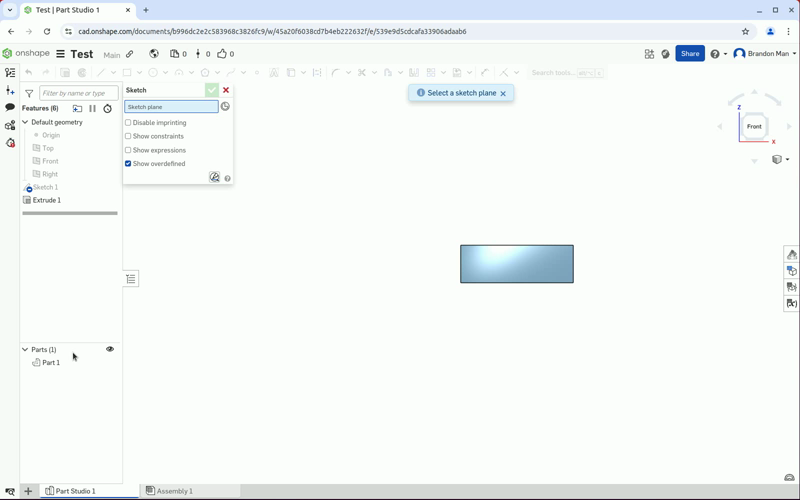
mouse_move(73, 163)
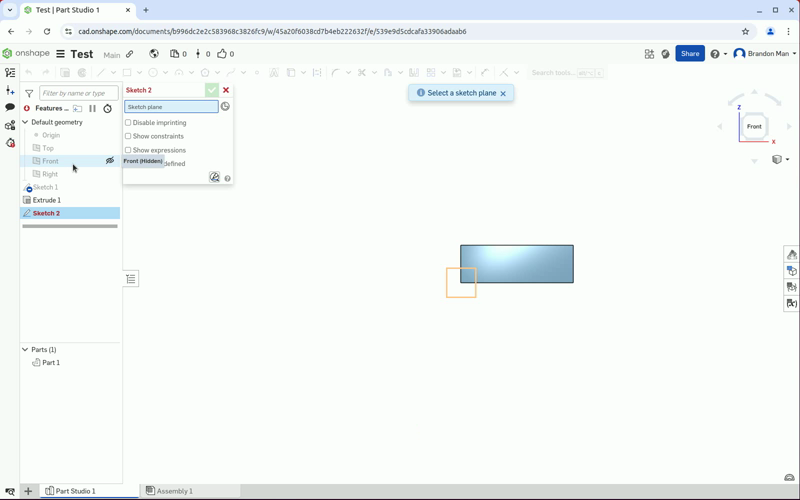
click(73, 163)
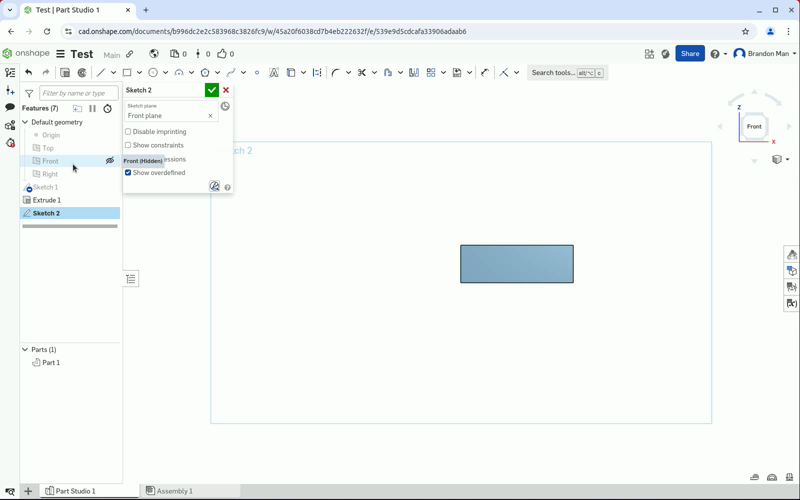
mouse_move(73, 352)
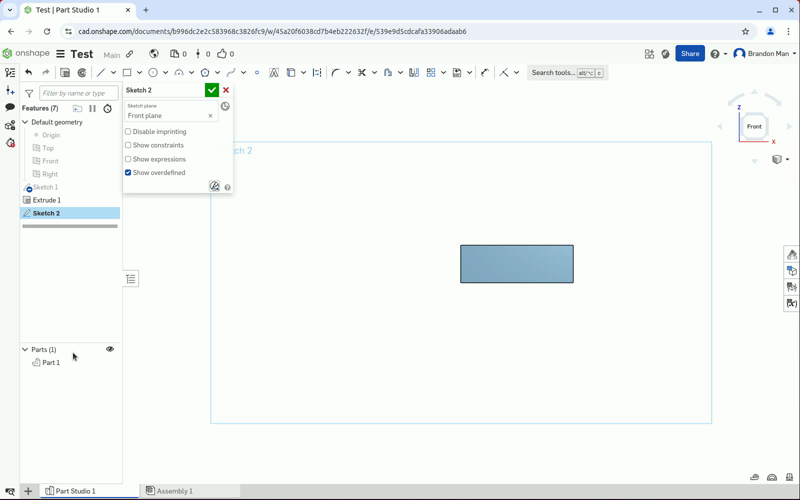
key(y)
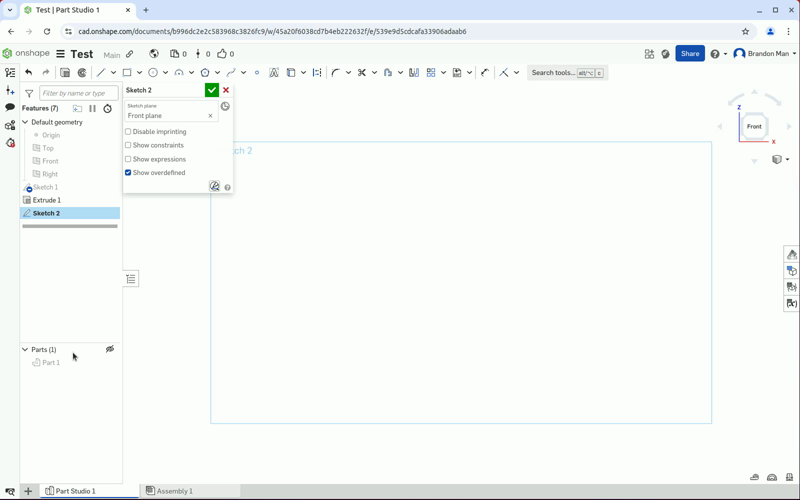
key(l)
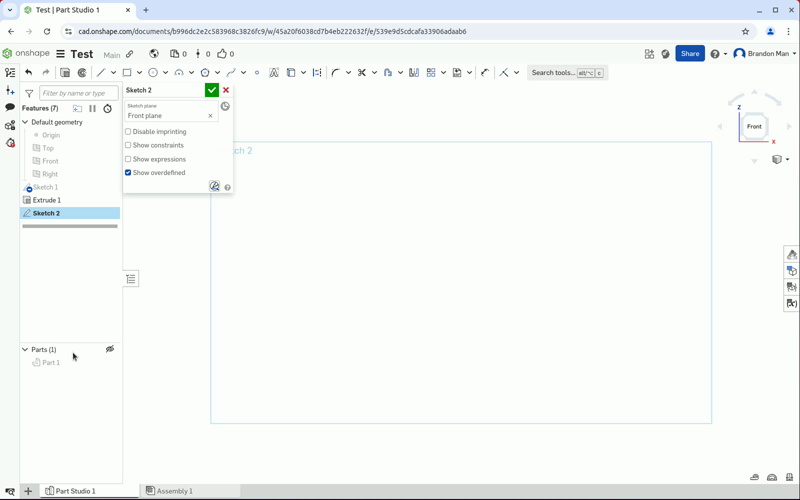
key_down(shift)
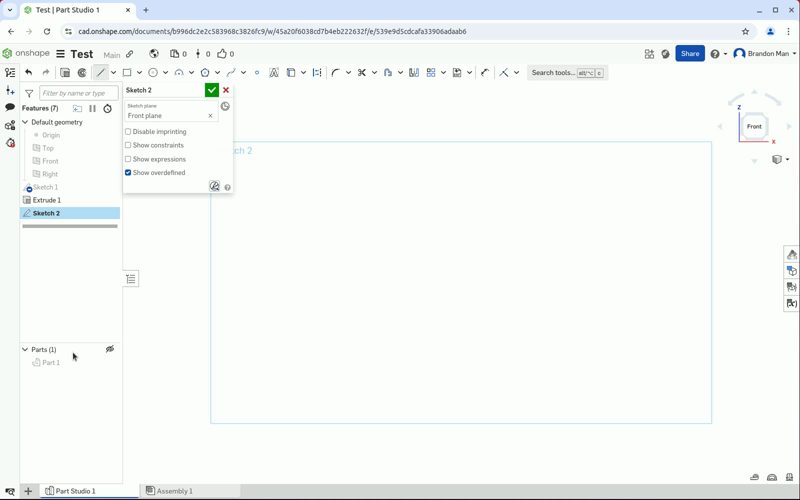
mouse_move(535, 264)
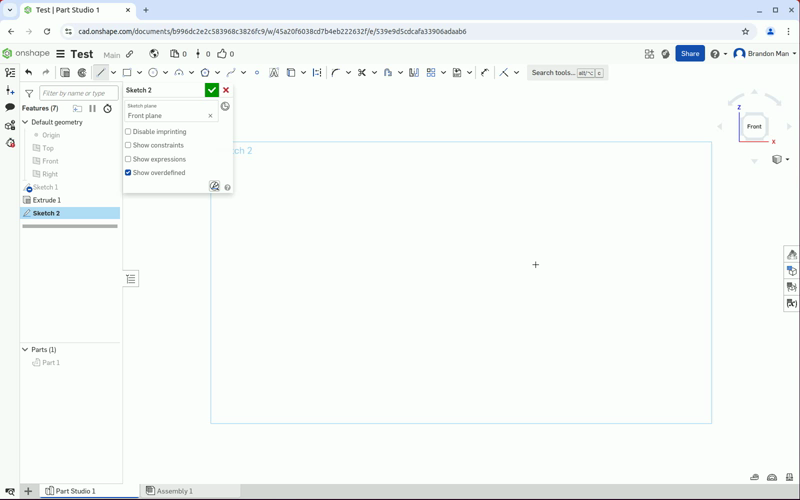
click(535, 264)
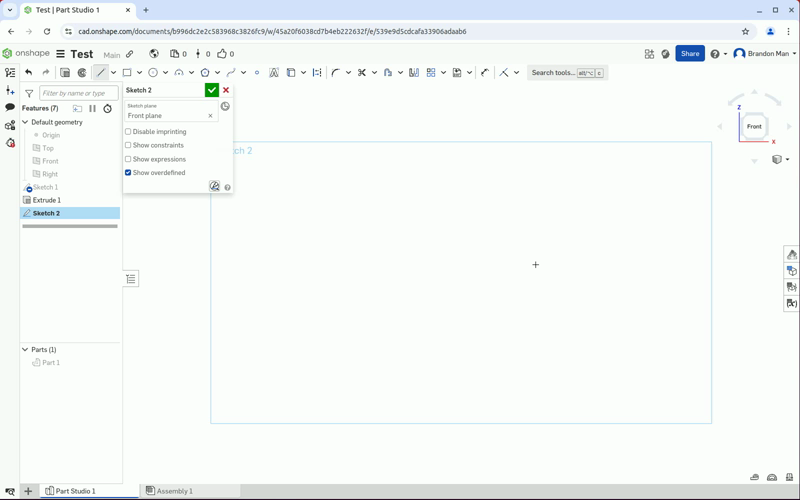
key_up(shift)
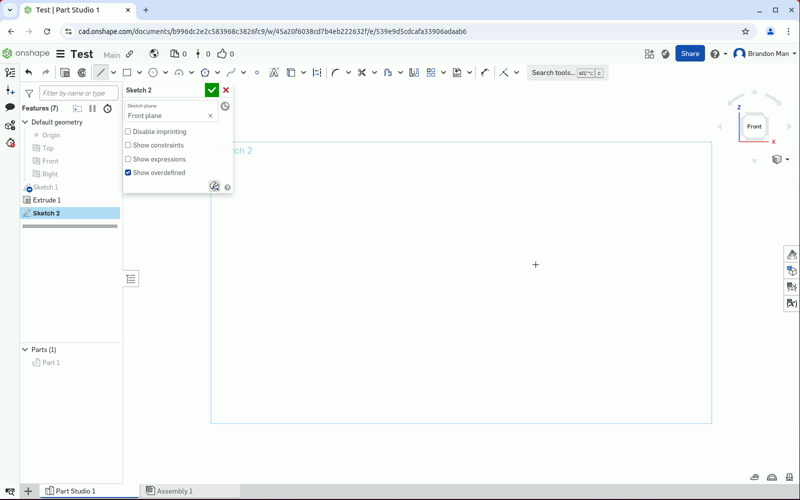
key_down(shift)
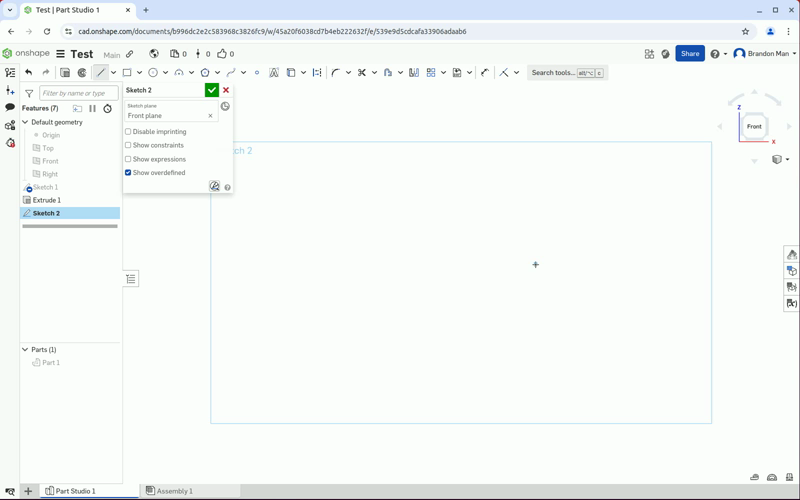
mouse_move(565, 264)
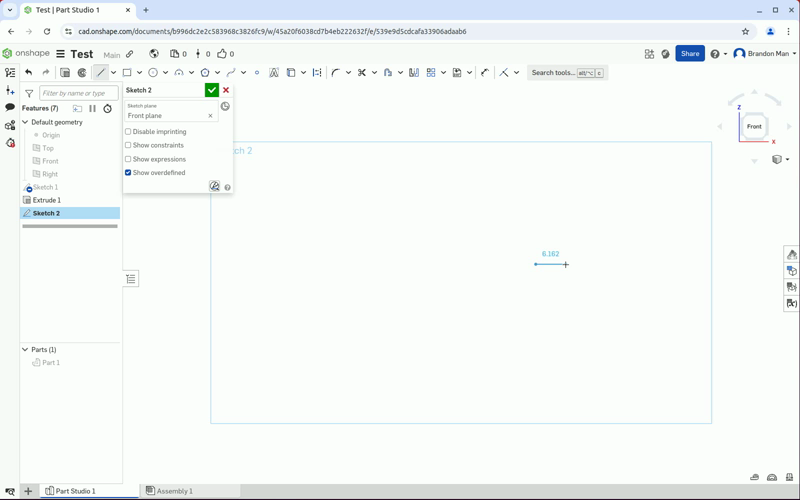
mouse_move(574, 264)
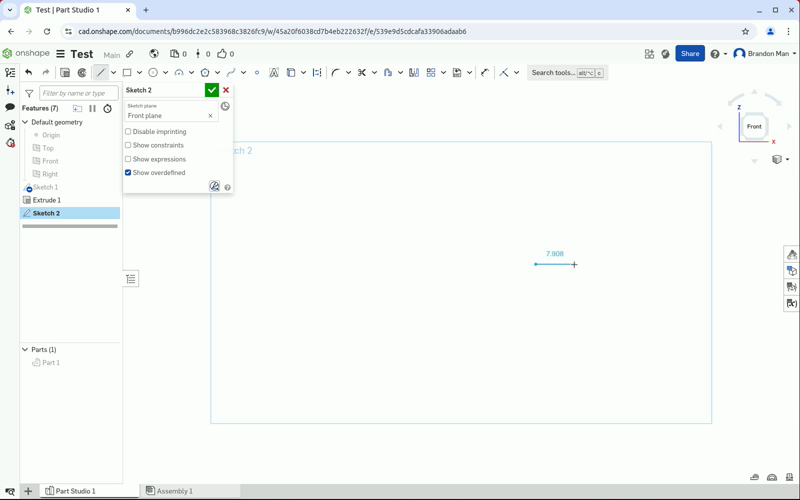
click(574, 264)
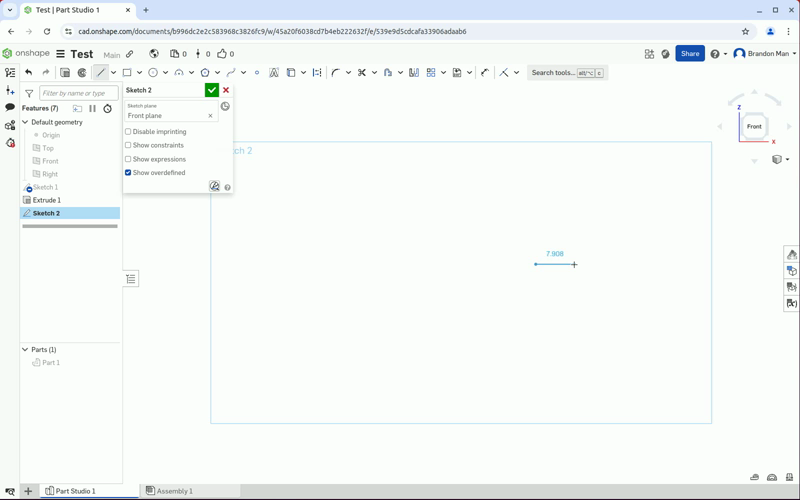
key_up(shift)
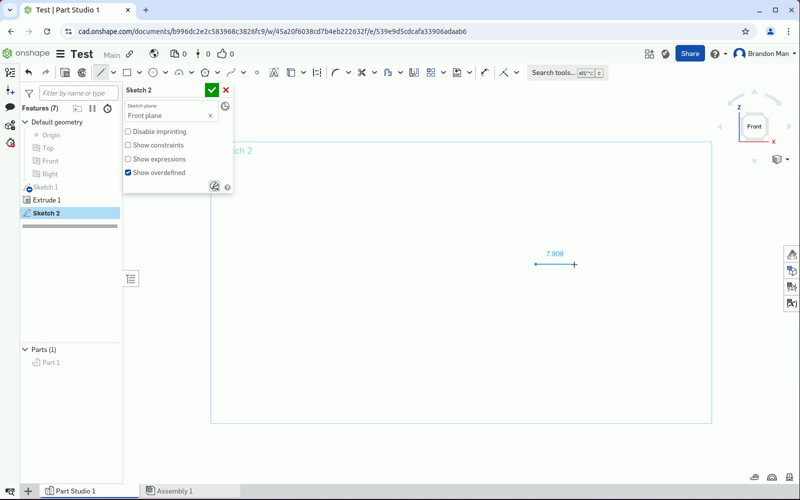
key_down(shift)
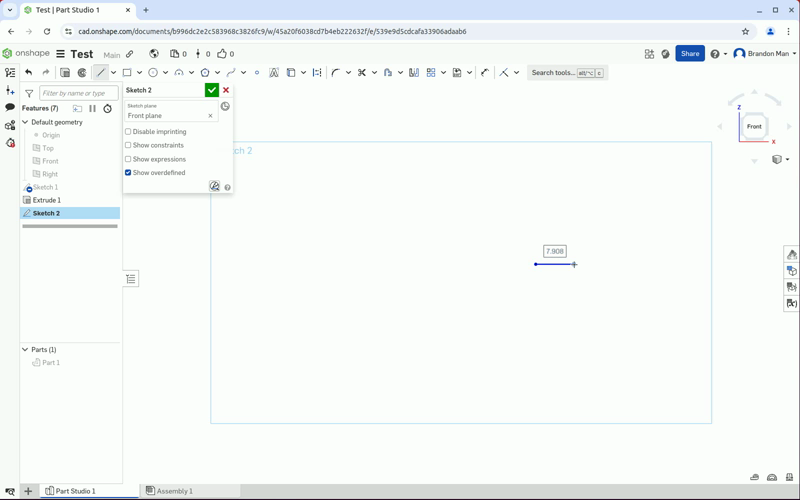
mouse_move(589, 264)
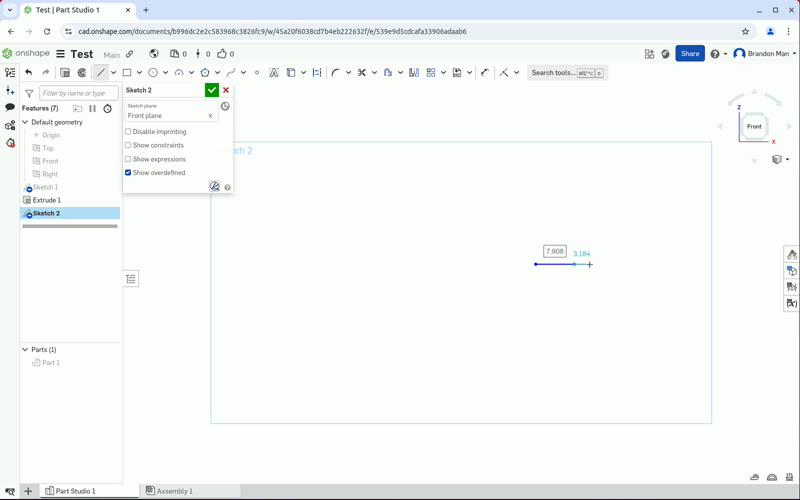
mouse_move(574, 244)
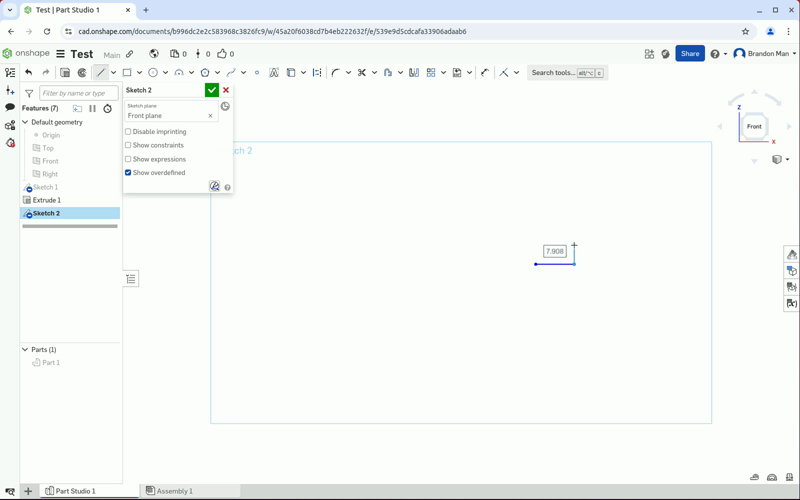
click(574, 244)
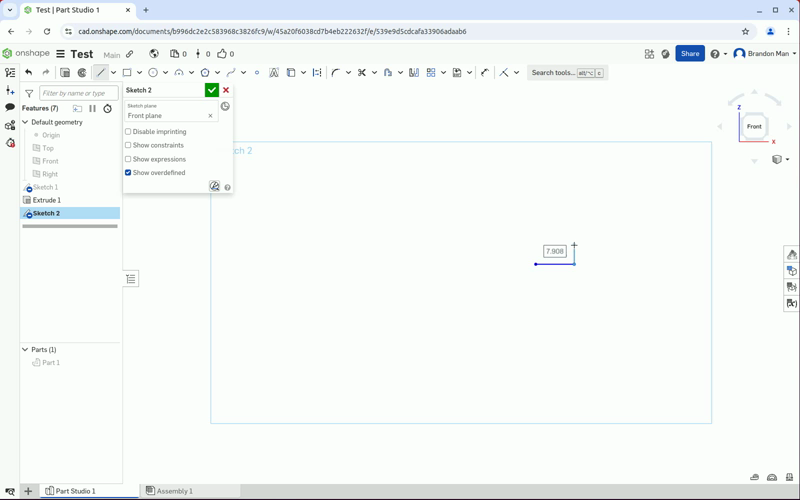
key_up(shift)
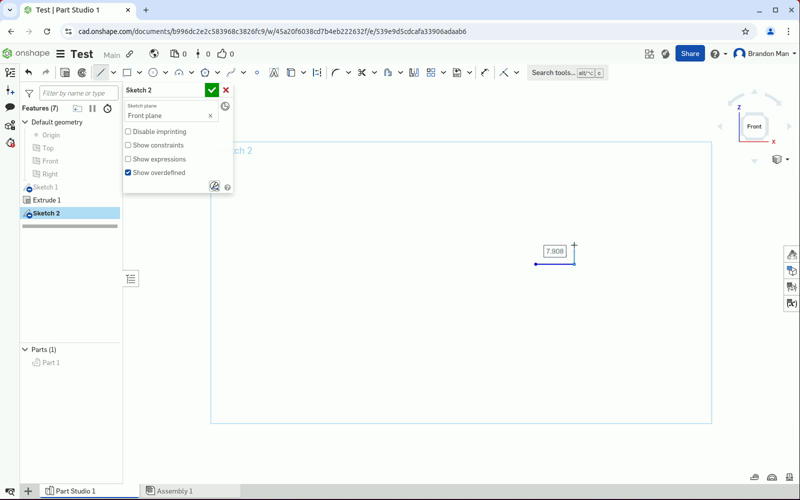
key_down(shift)
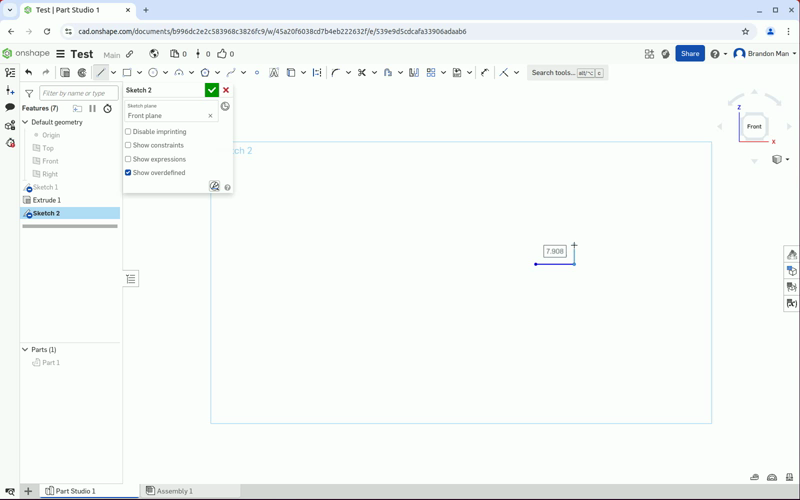
mouse_move(589, 244)
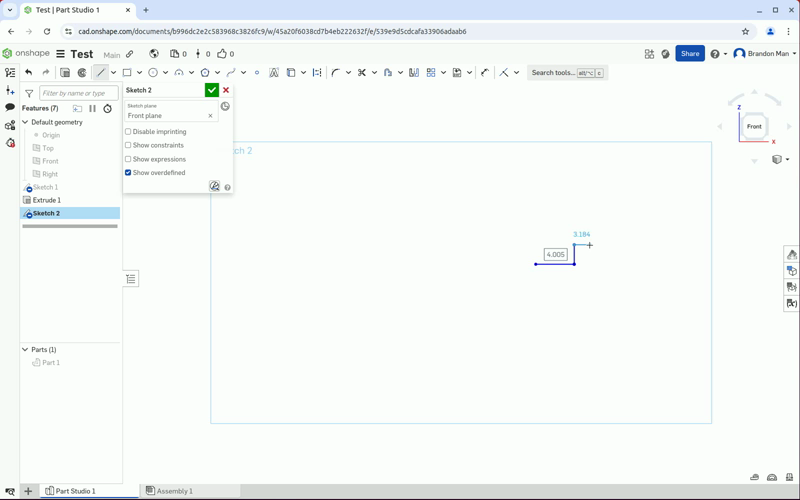
mouse_move(535, 244)
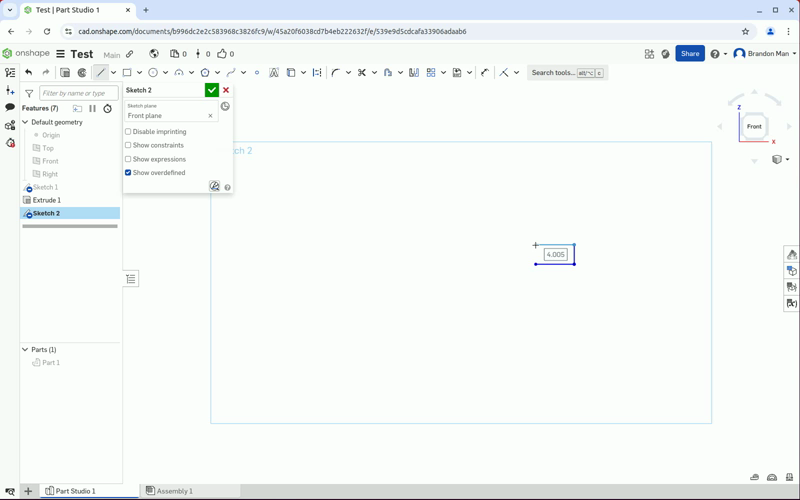
click(535, 244)
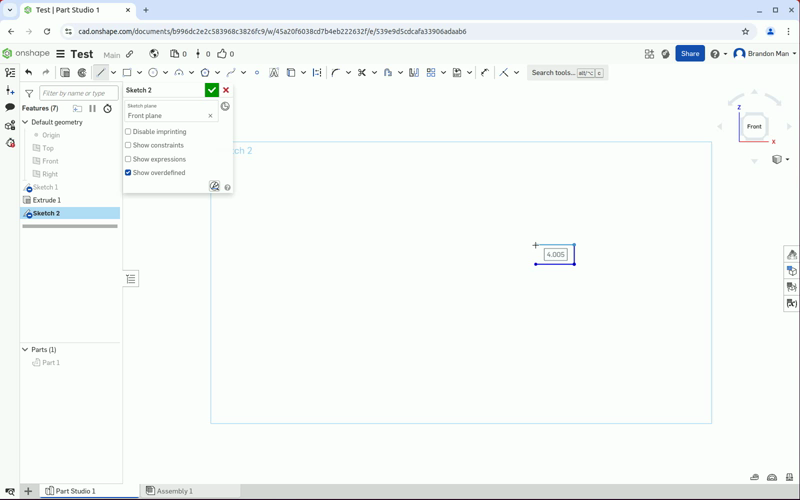
key_up(shift)
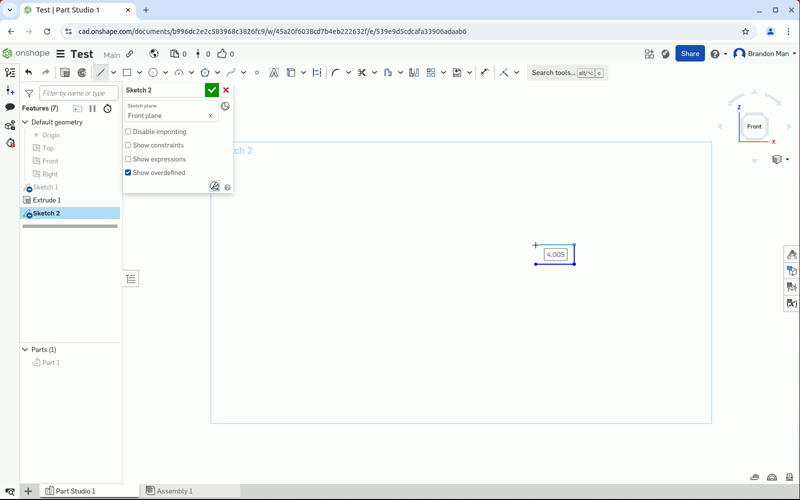
mouse_move(565, 244)
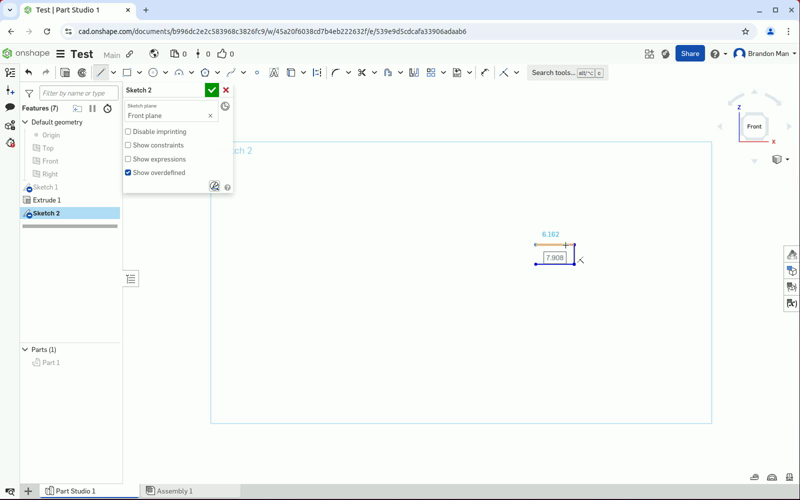
key_down(shift)
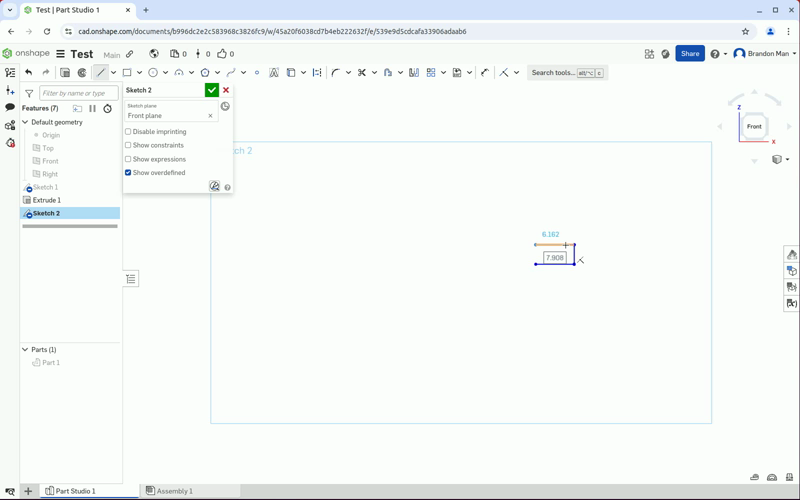
mouse_move(535, 264)
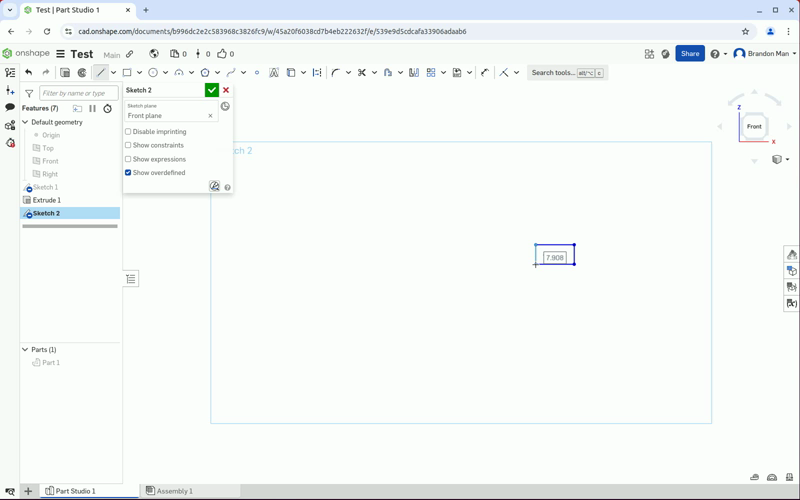
key_up(shift)
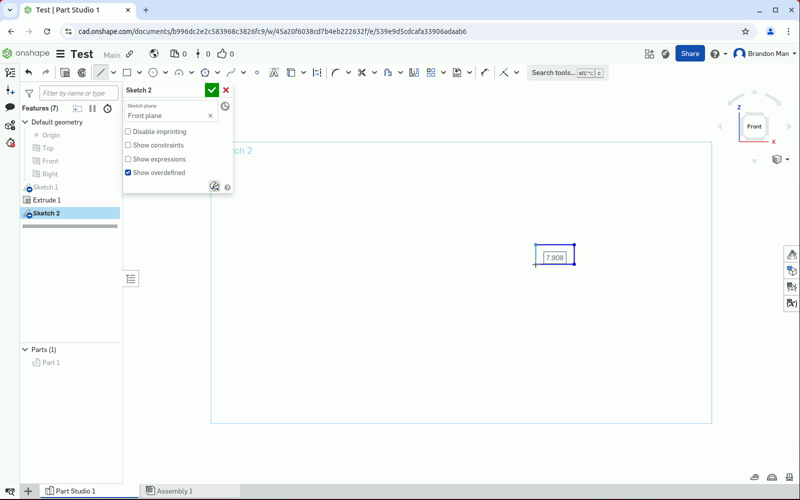
click(535, 264)
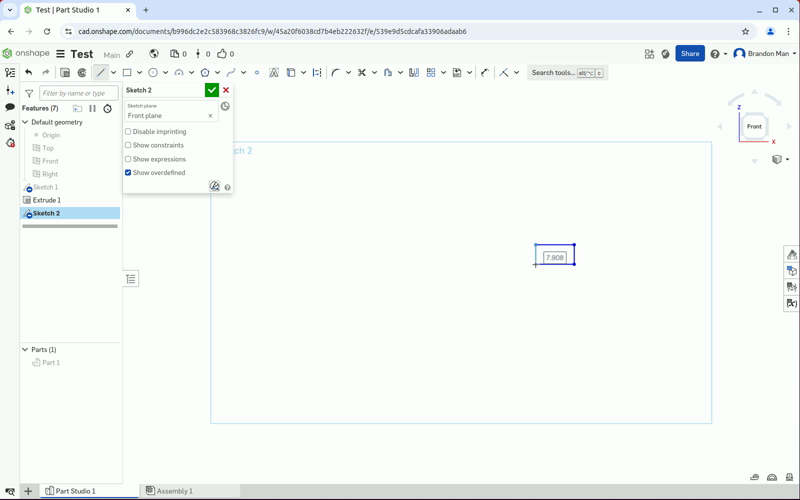
key(esc)
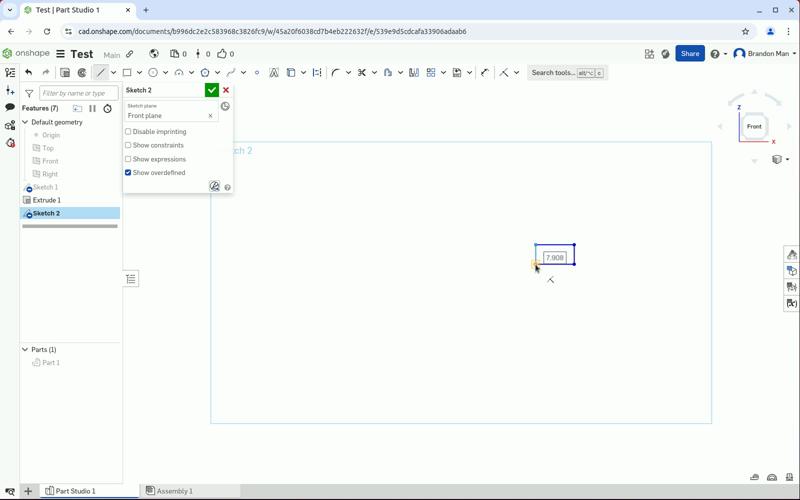
mouse_move(562, 261)
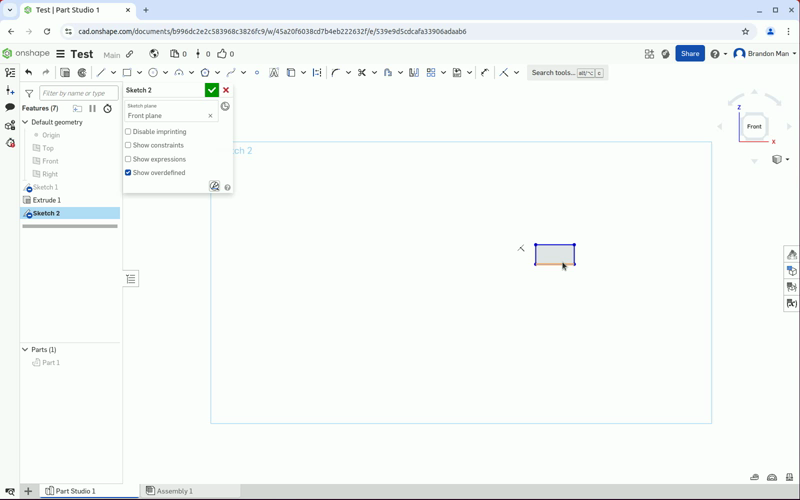
scroll(6)
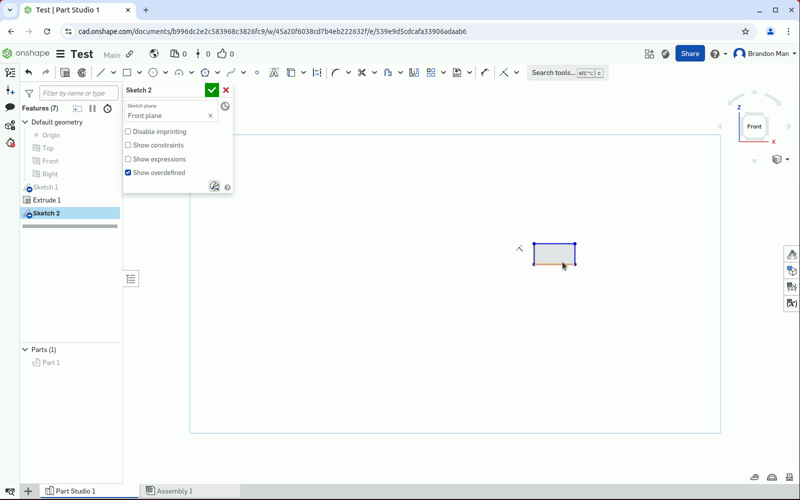
scroll(6)
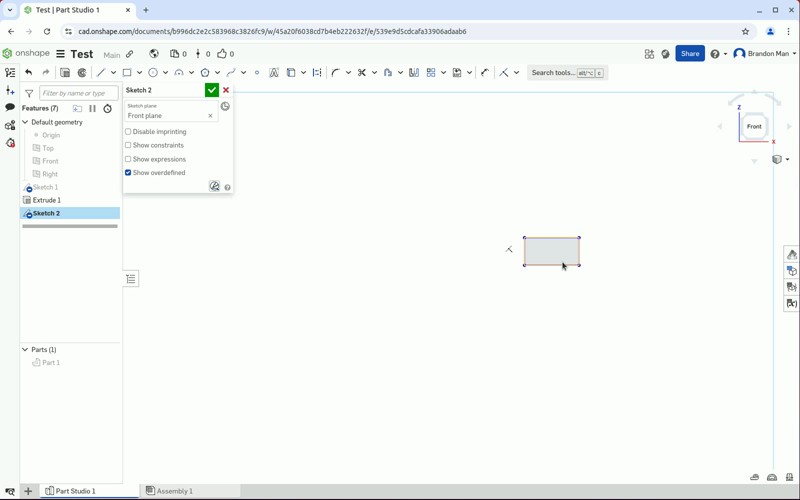
scroll(6)
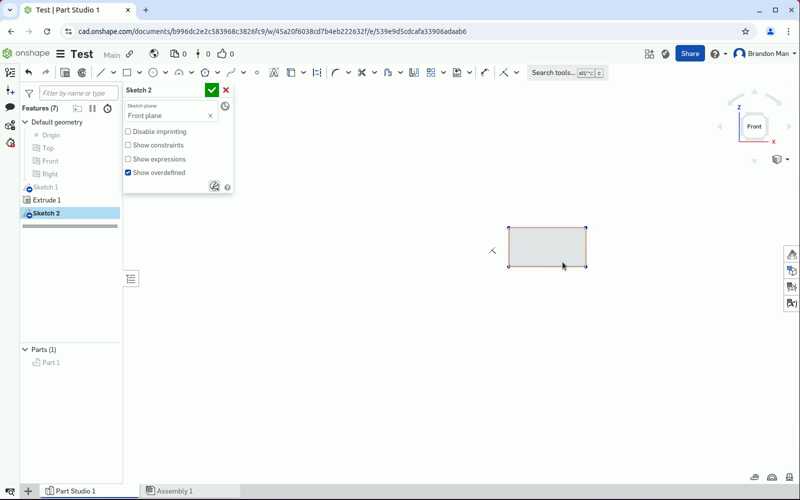
scroll(6)
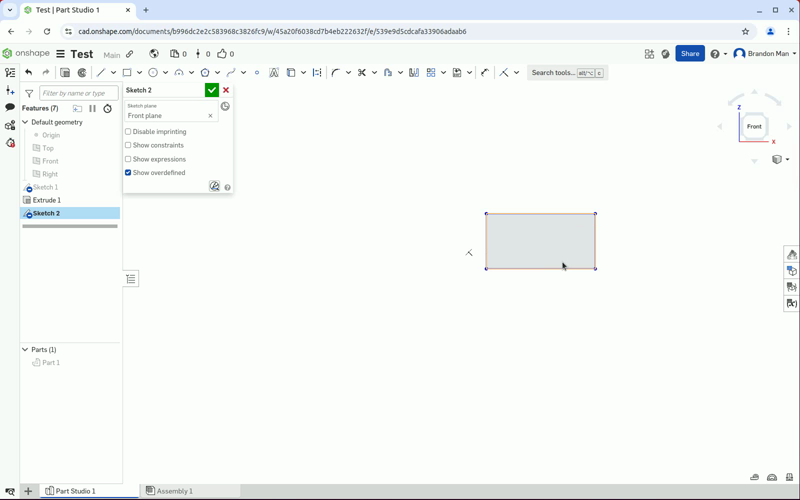
scroll(6)
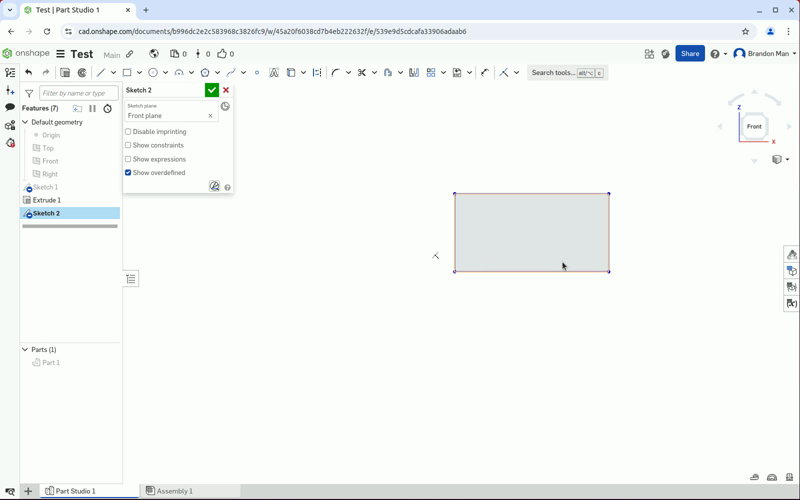
scroll(6)
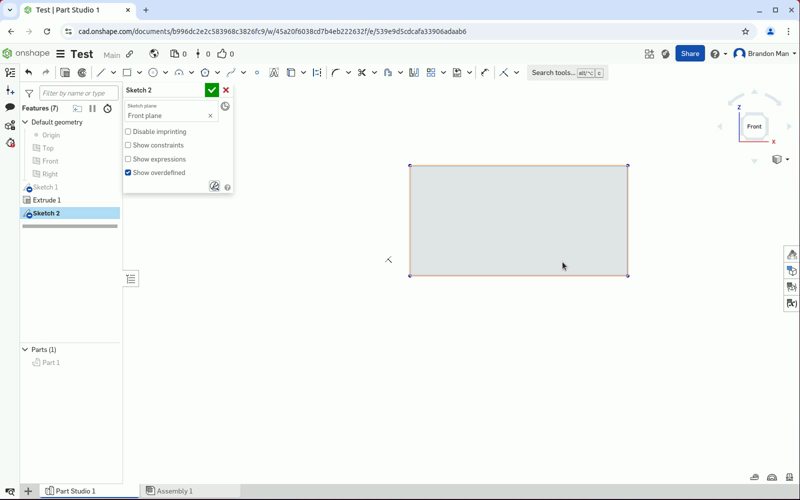
scroll(6)
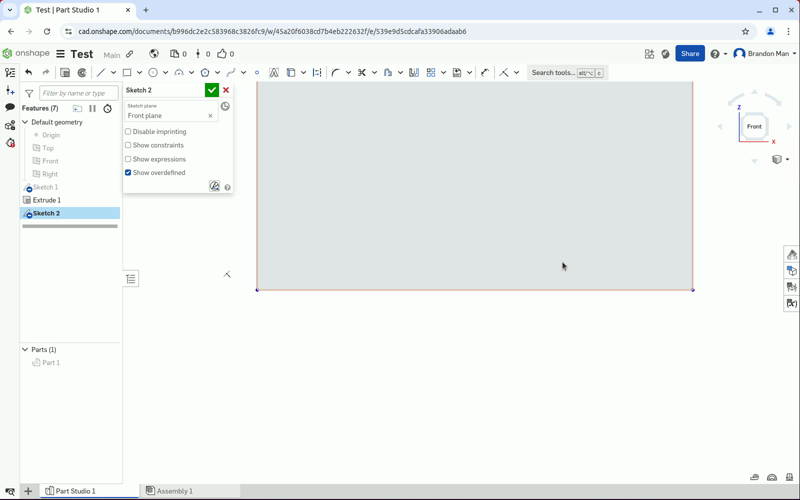
click(562, 261)
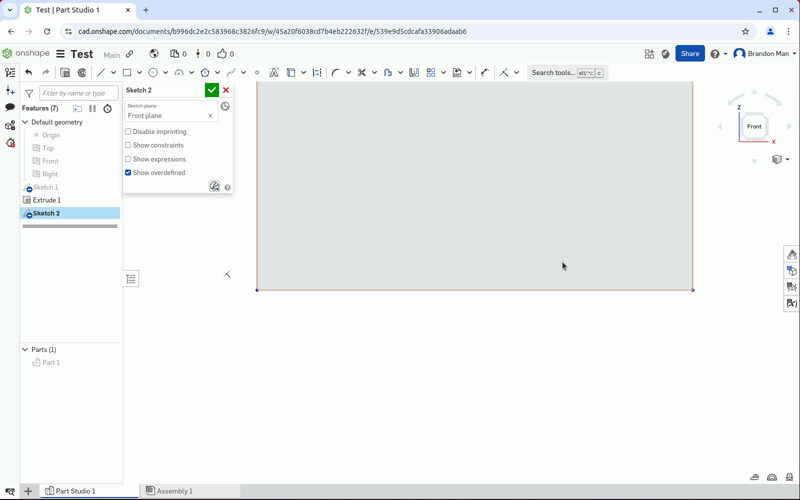
scroll(-6)
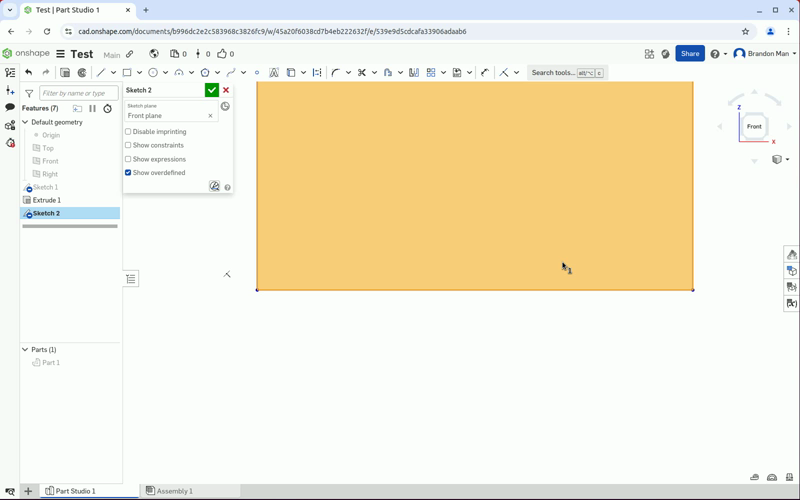
scroll(-6)
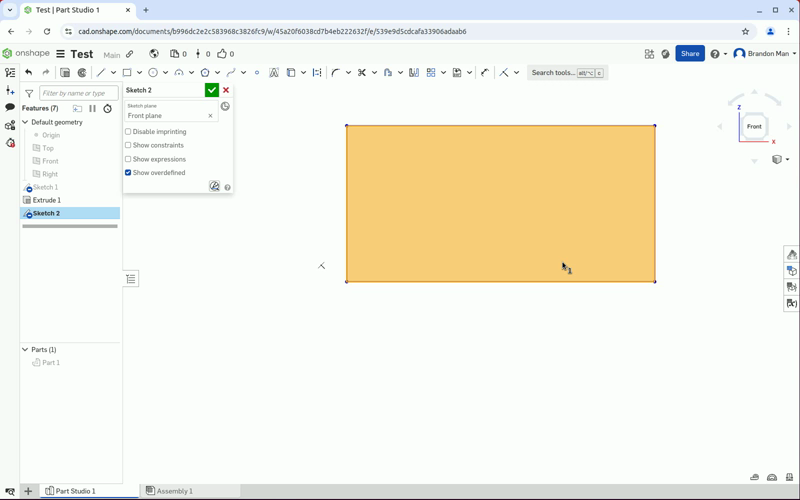
scroll(-6)
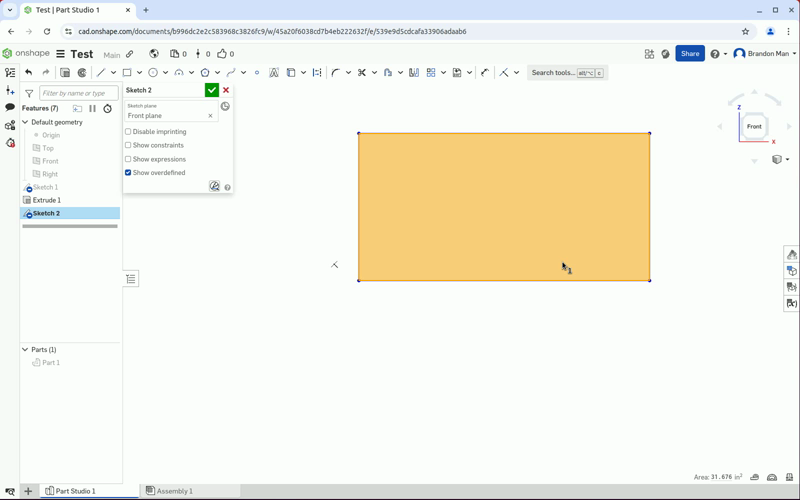
scroll(-6)
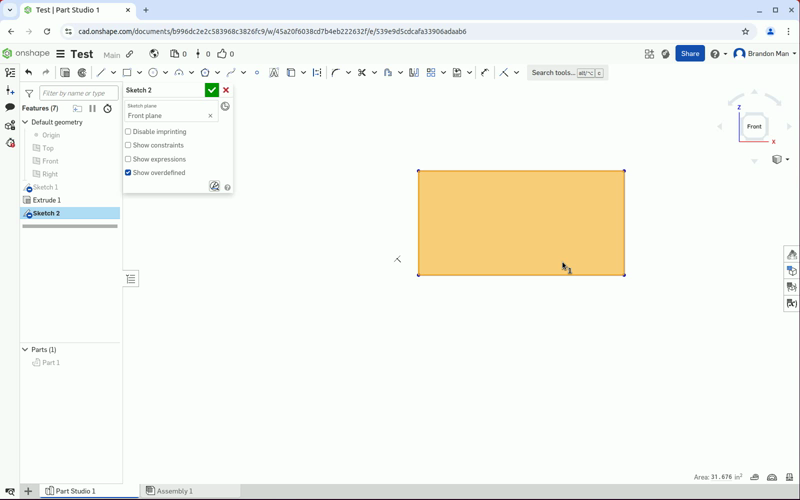
scroll(-6)
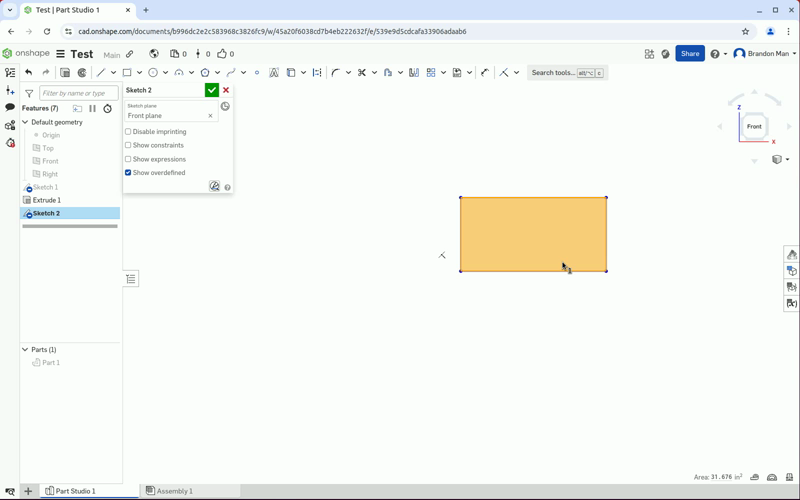
scroll(-6)
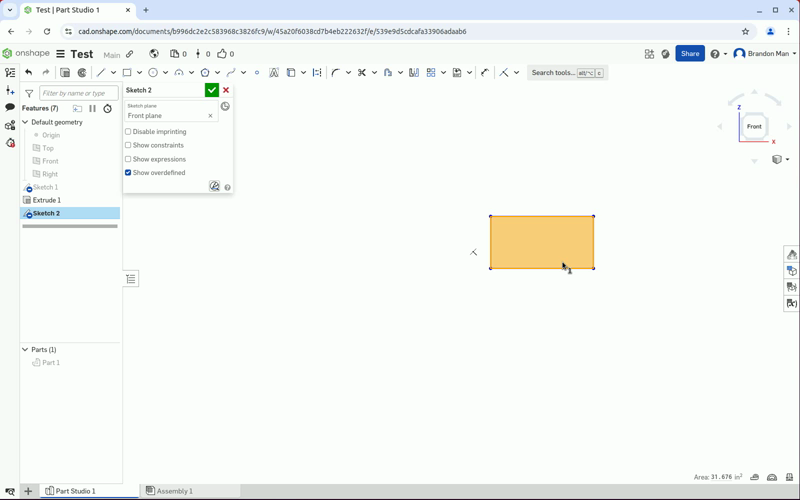
scroll(-6)
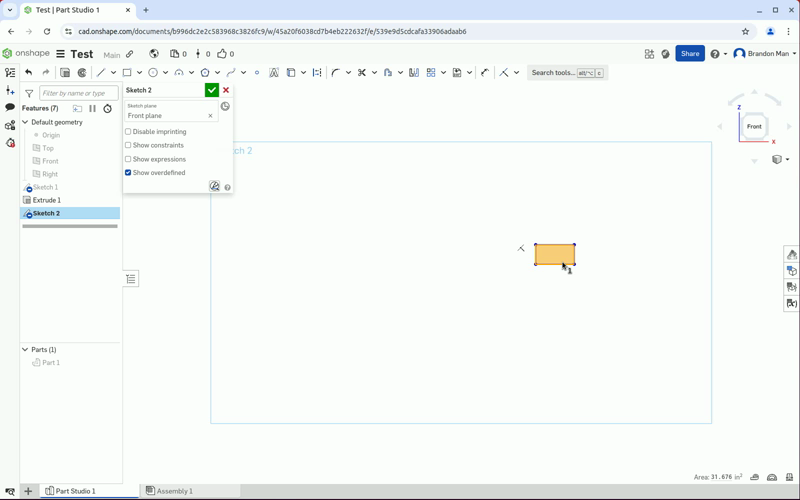
mouse_move(73, 352)
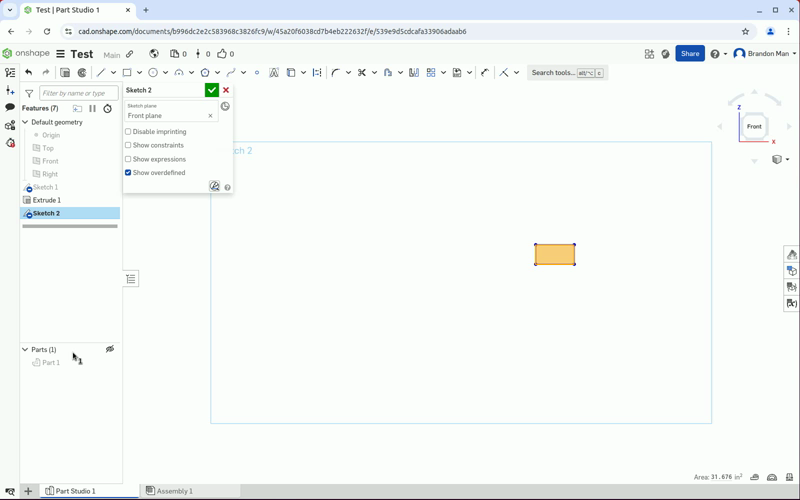
key(shift+y)
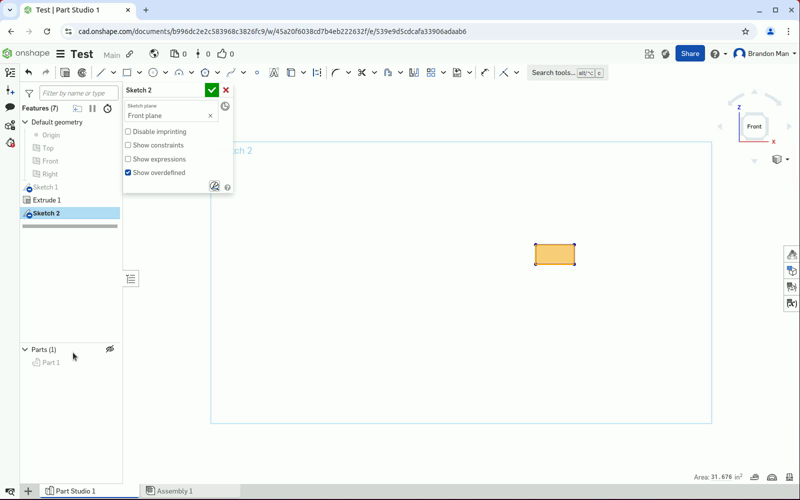
key(shift+e)
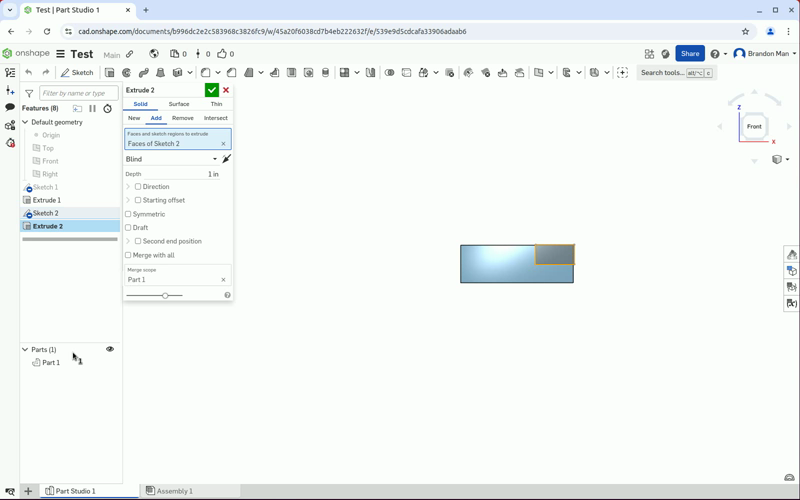
mouse_move(143, 106)
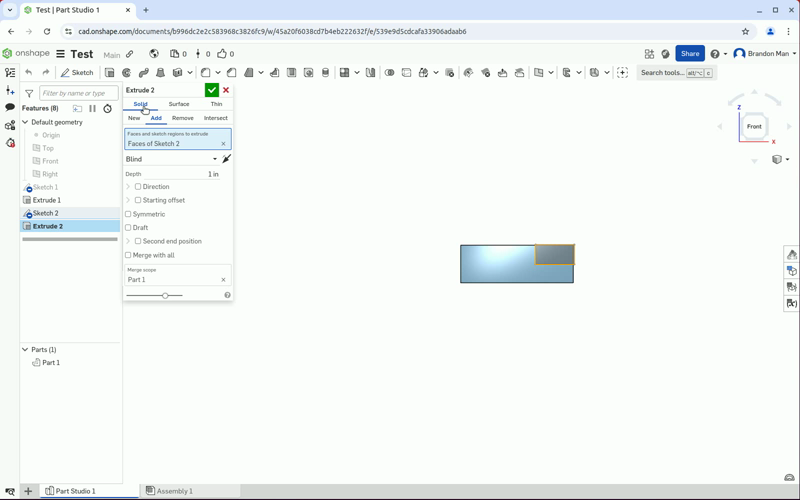
click(143, 106)
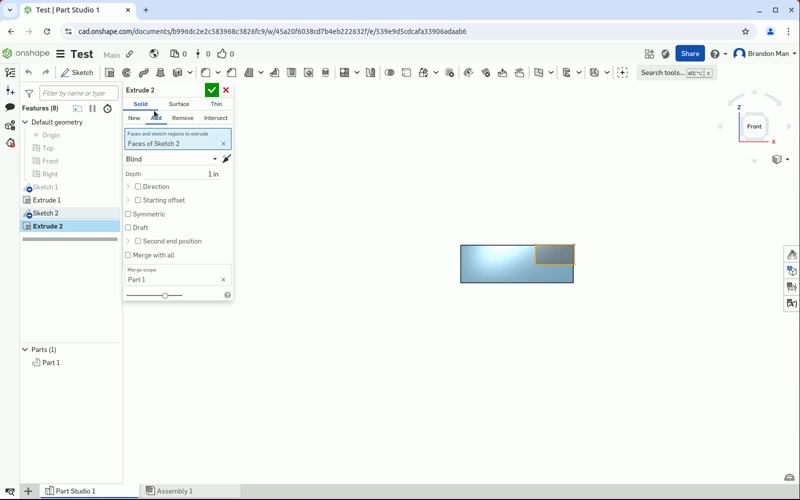
mouse_move(186, 120)
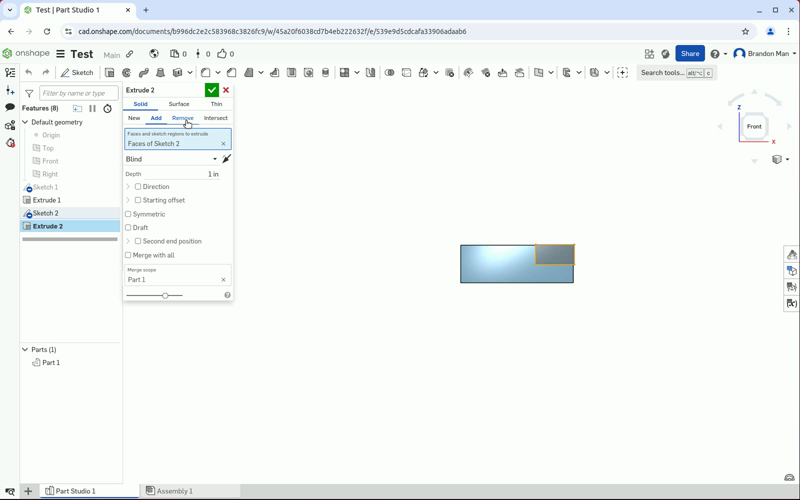
click(186, 120)
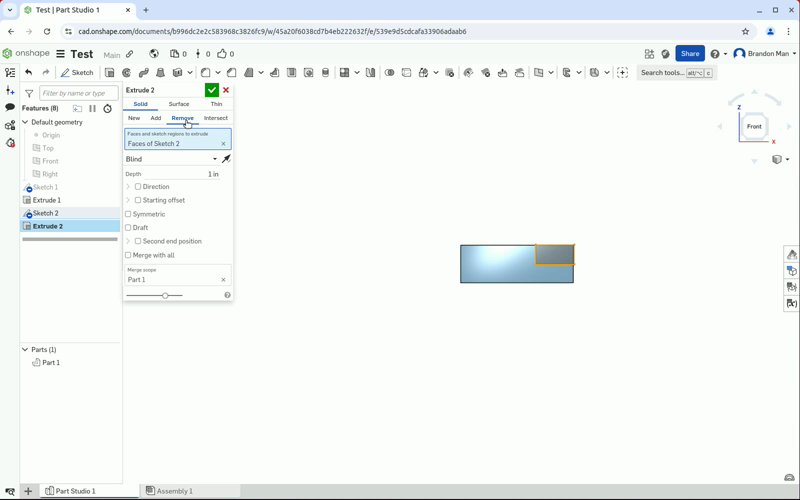
key(tab, 4)
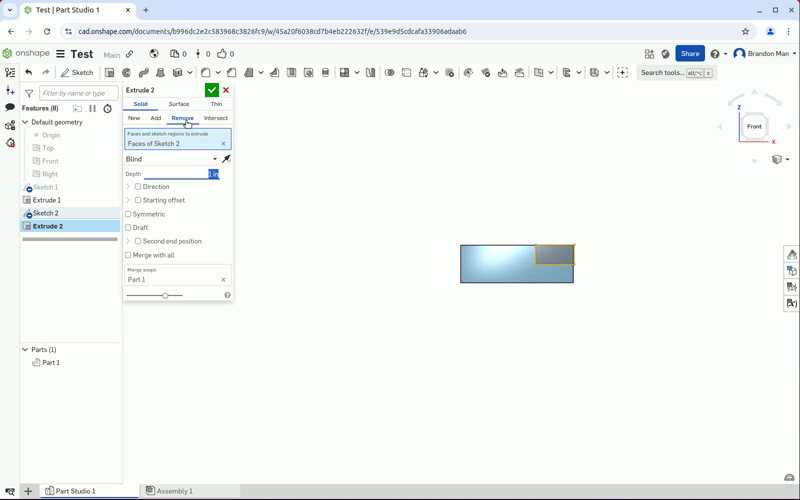
text(3.851)
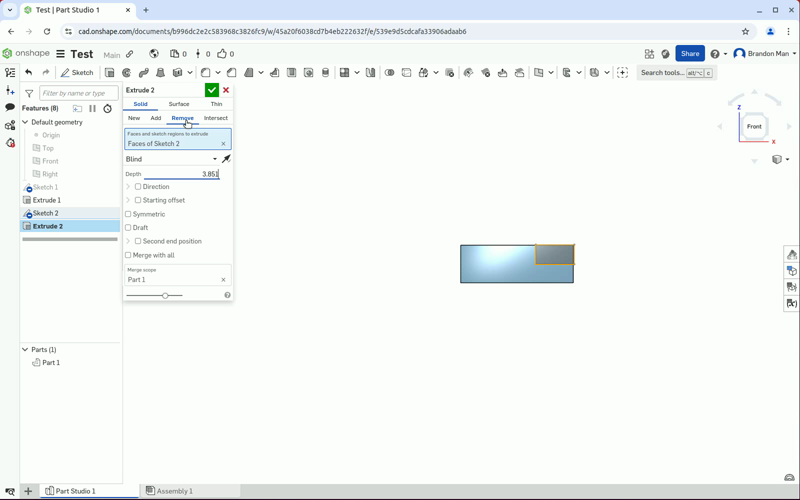
key(tab, 6)
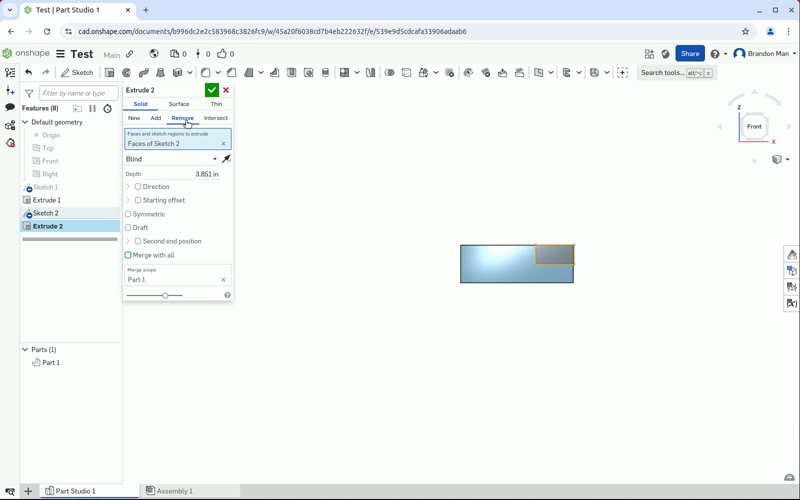
key(space)
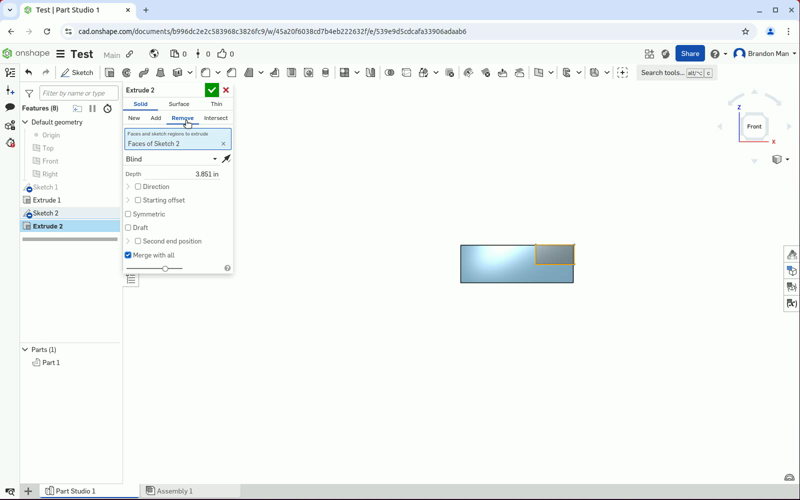
key(enter)
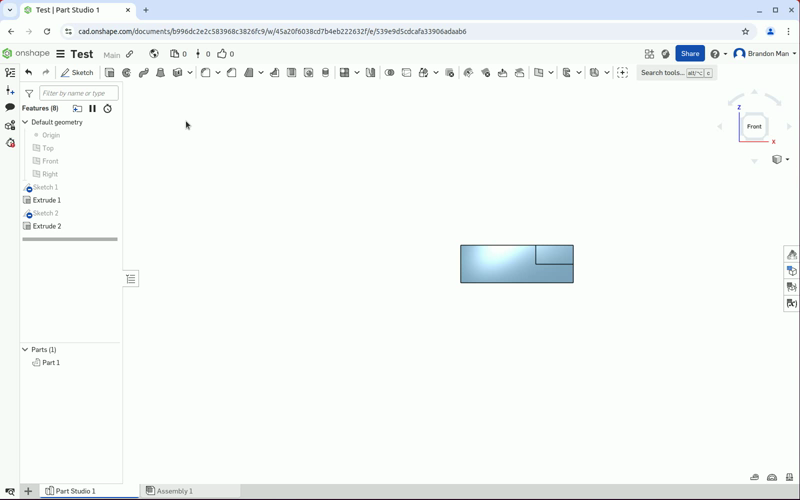
key(shift+h)
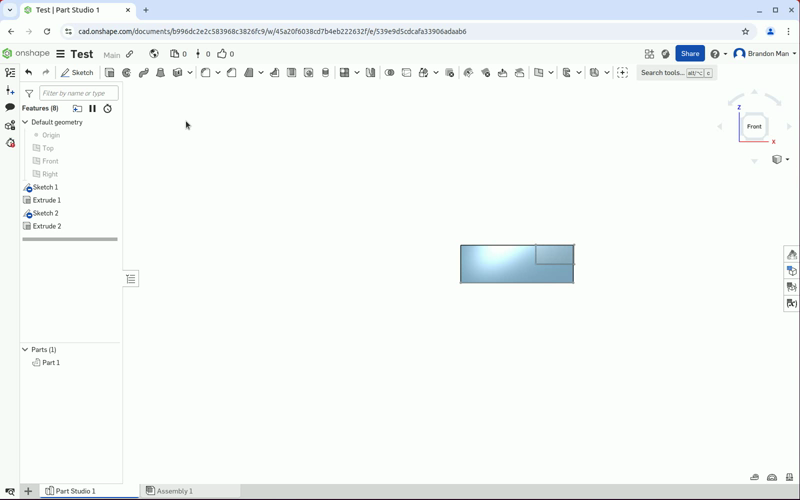
key(shift+h)
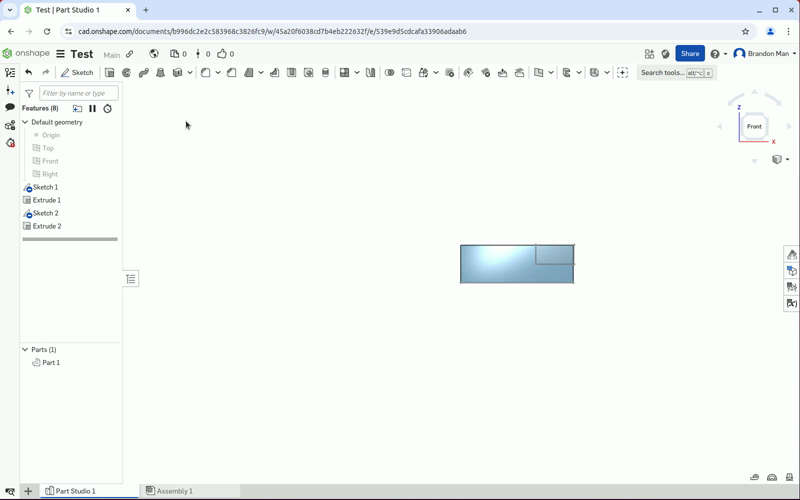
key(shift+7)
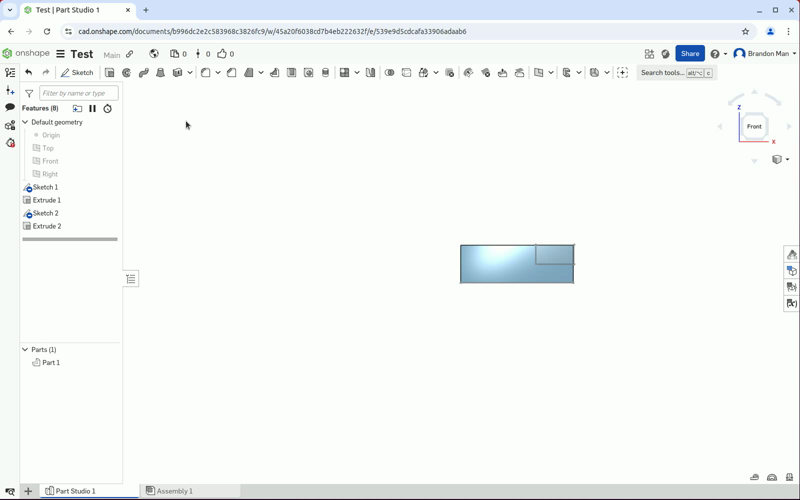
key(left, 2)
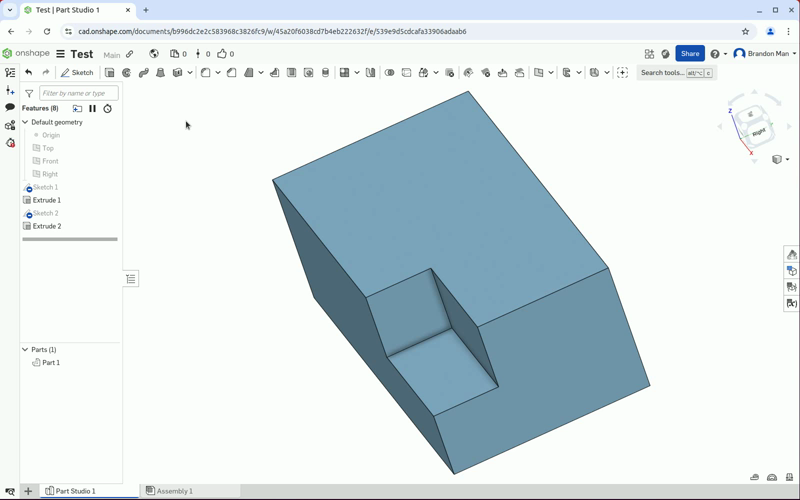
key(down, 2)
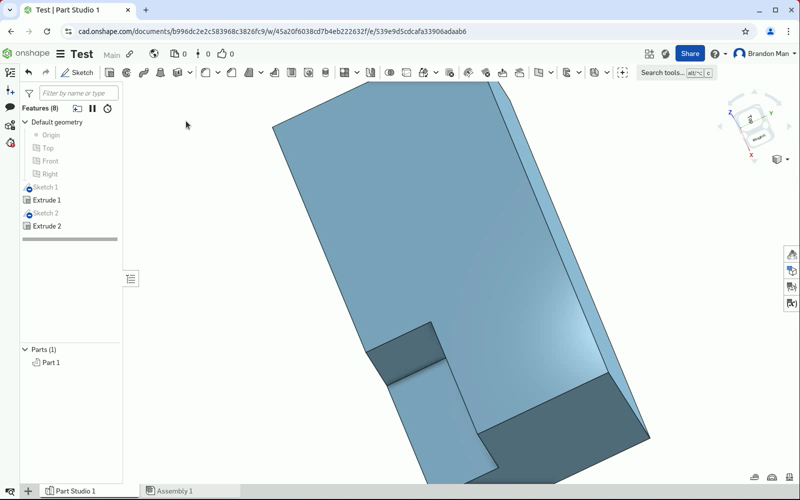
key(up, 2)
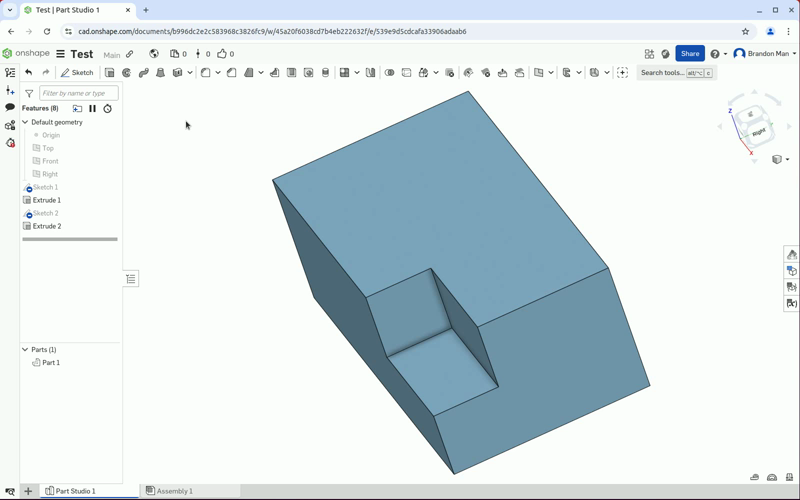
key(right, 2)
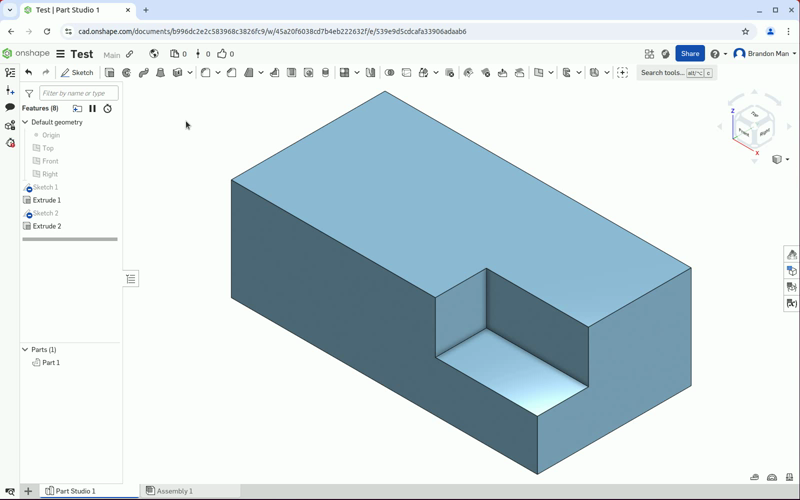
mouse_move(73, 189)
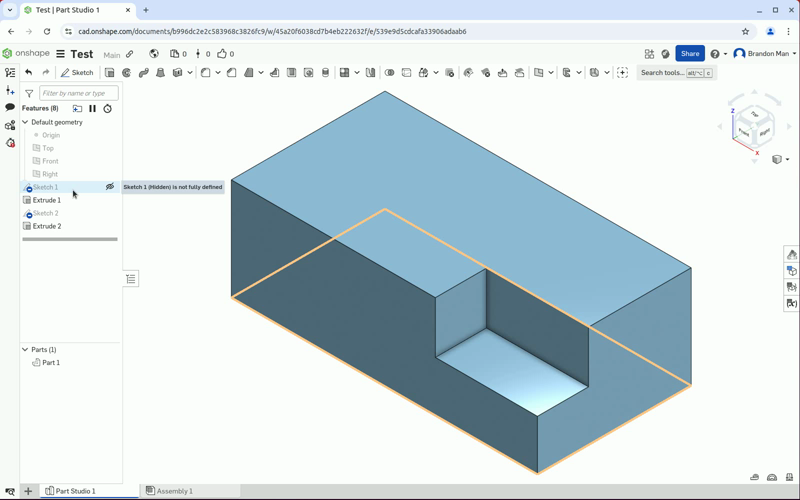
click(73, 189)